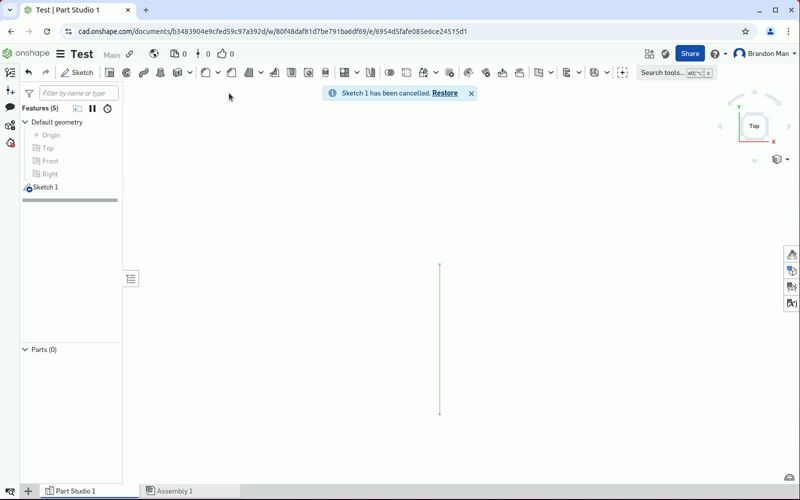
key(shift+h)
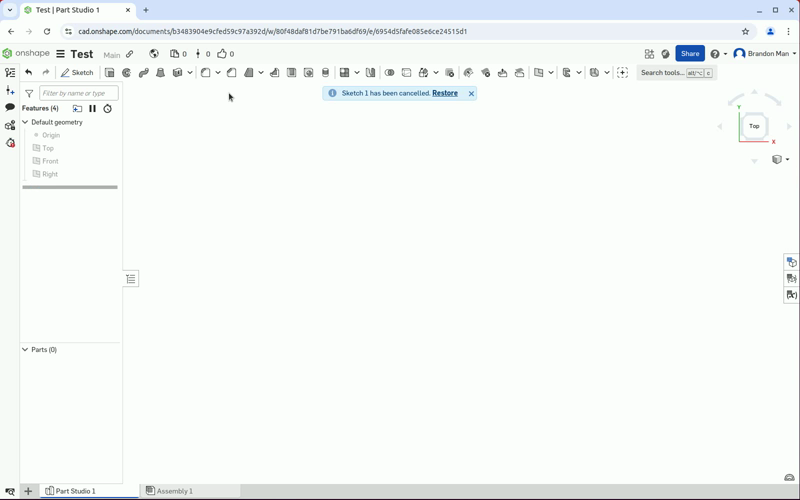
mouse_move(73, 352)
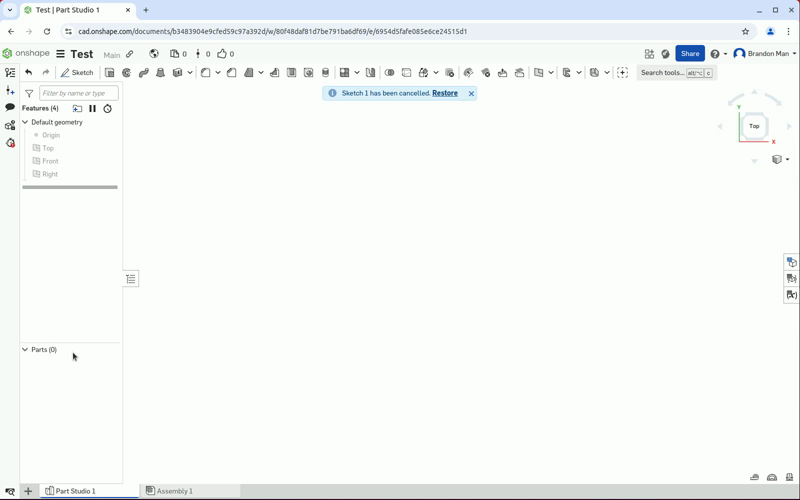
key(y)
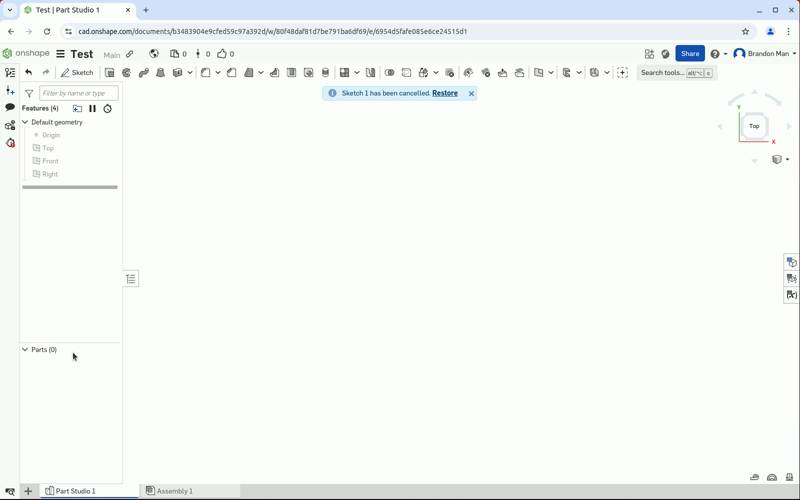
key(shift+p)
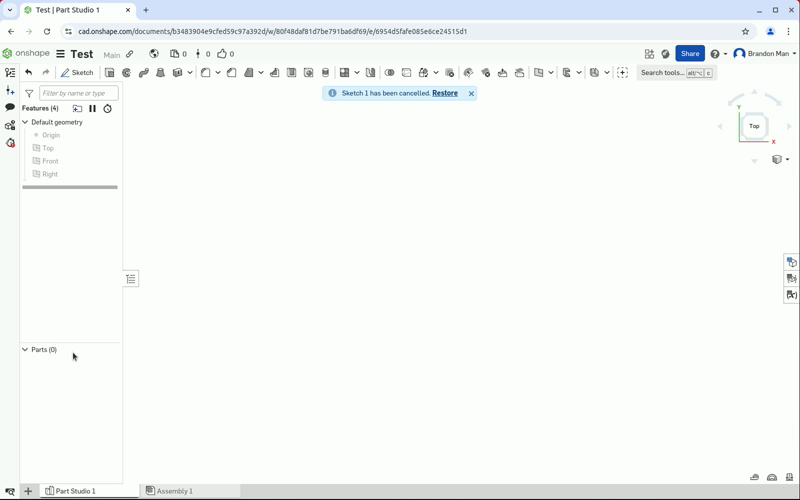
key(space)
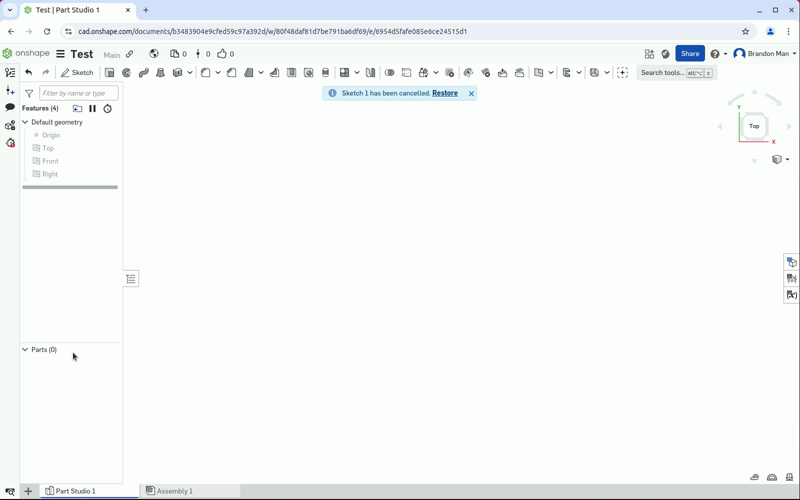
key_down(shift)
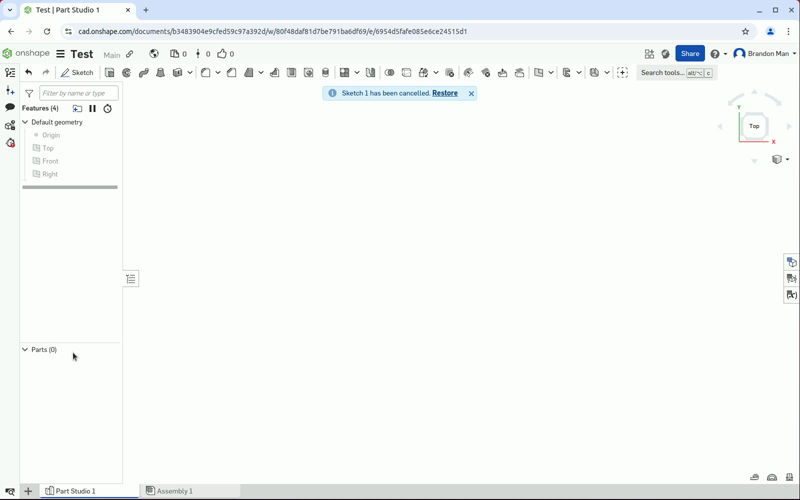
key(up)
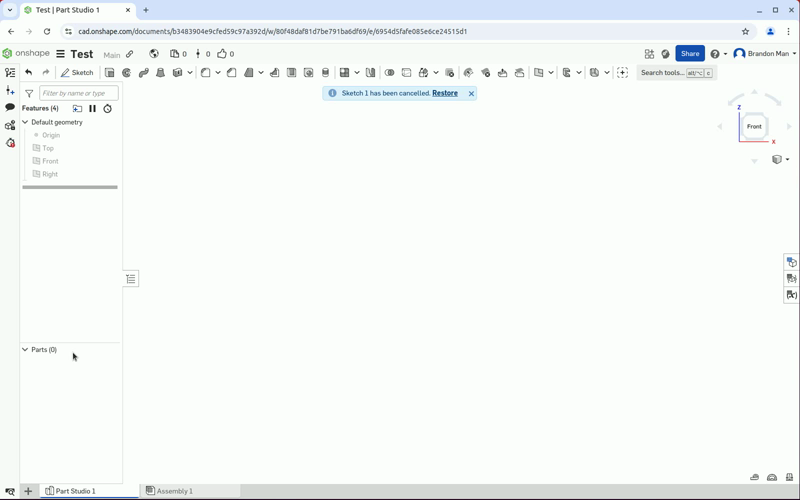
key_up(shift)
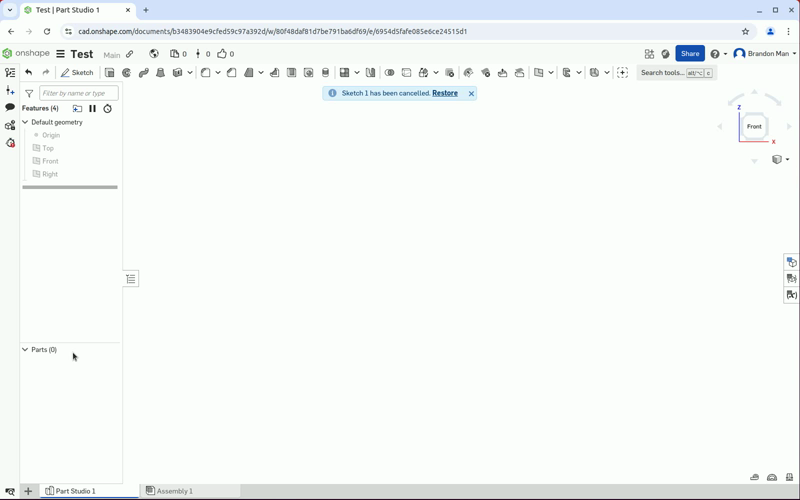
key(space)
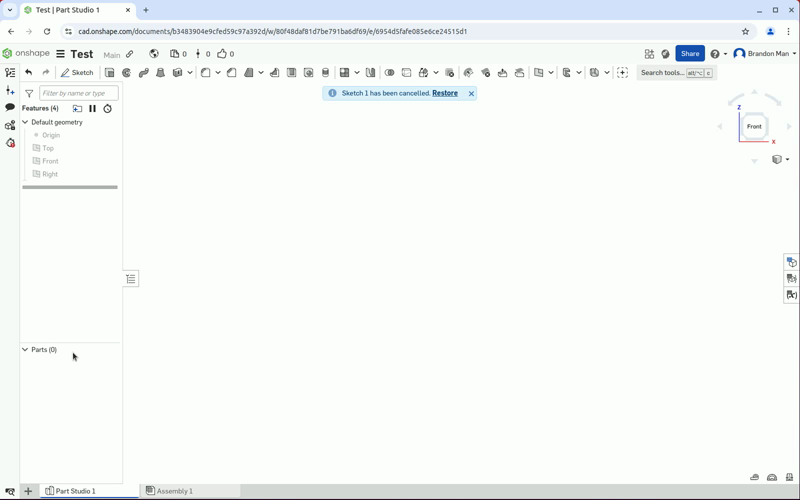
key_down(shift)
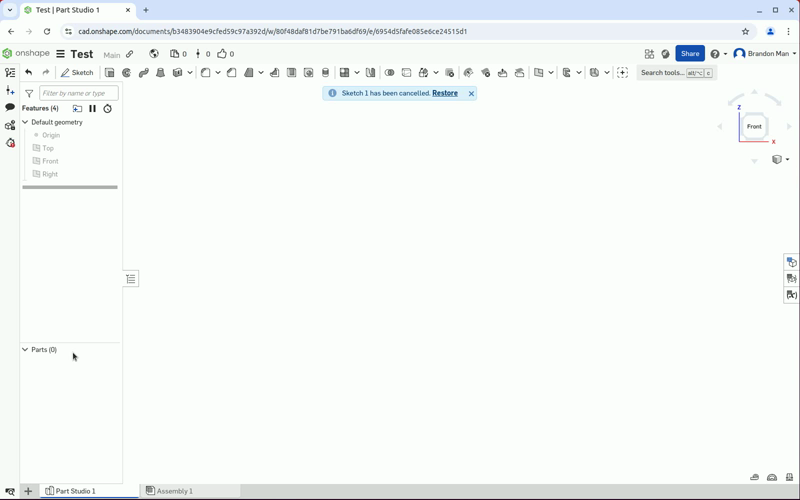
key(left)
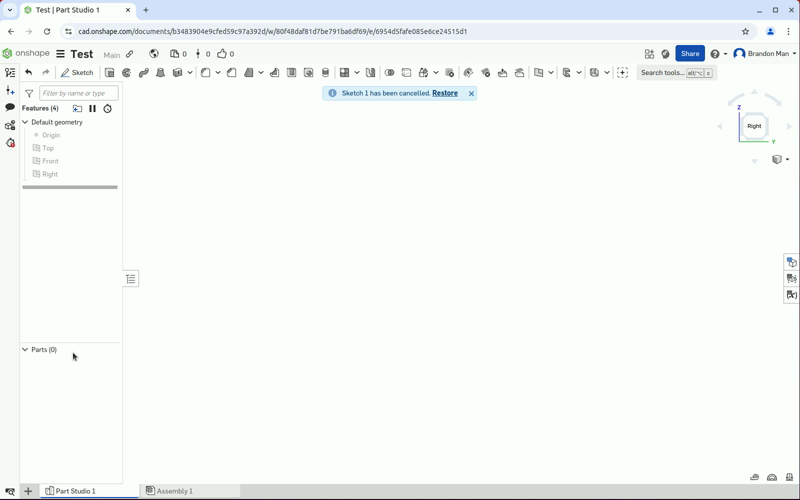
key_up(shift)
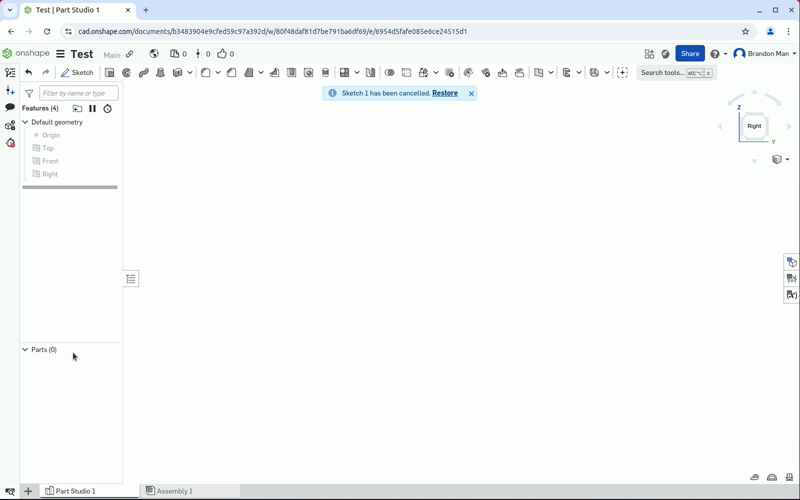
mouse_move(73, 352)
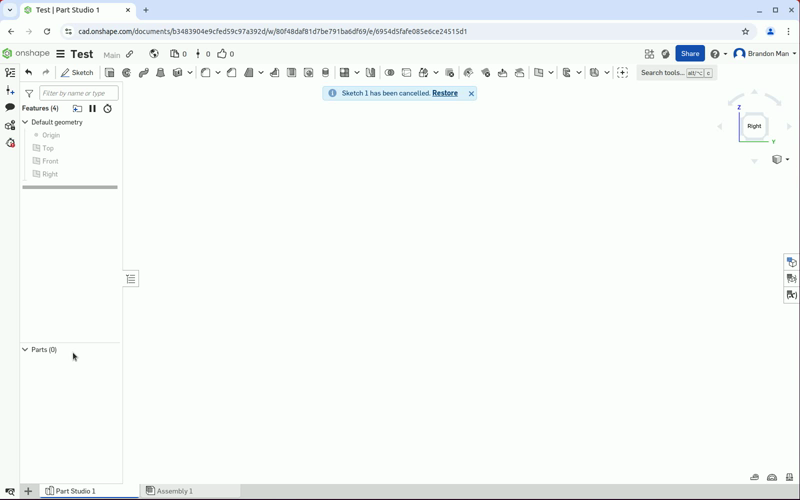
key(shift+y)
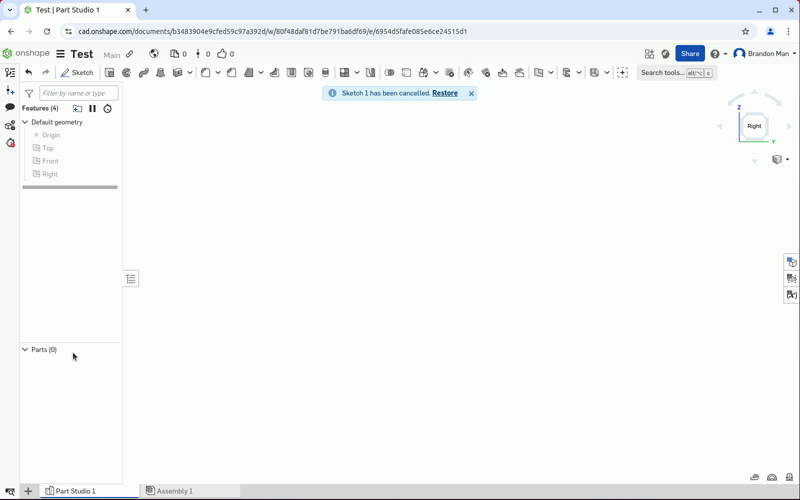
key(shift+s)
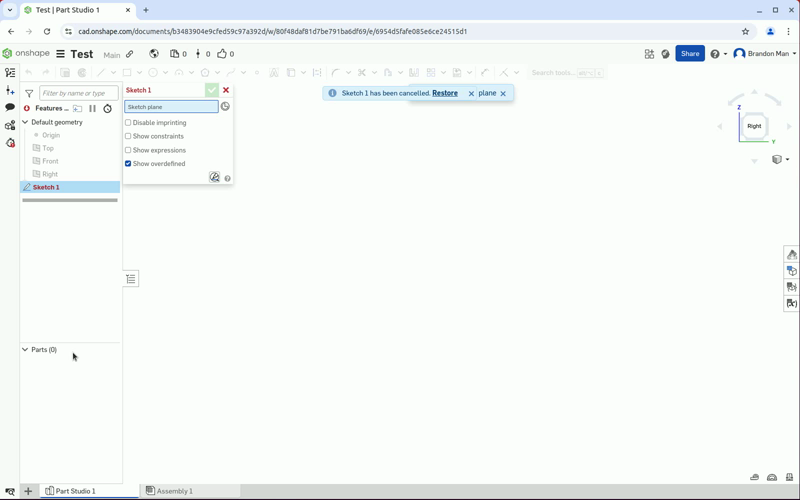
mouse_move(73, 176)
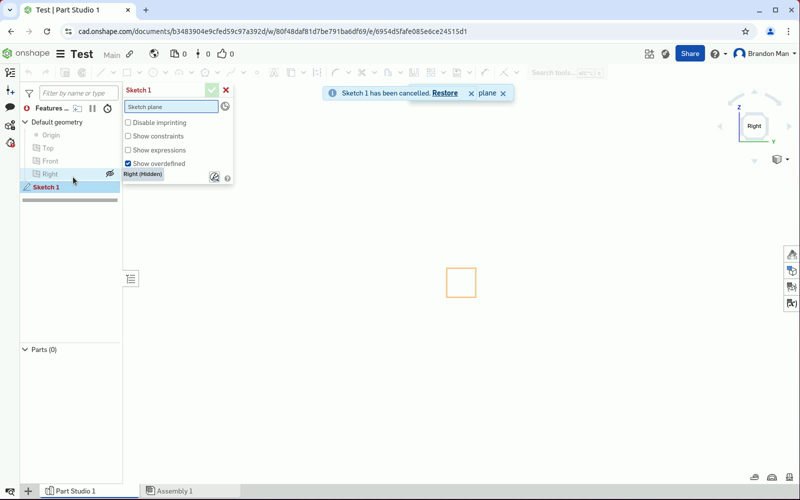
click(73, 176)
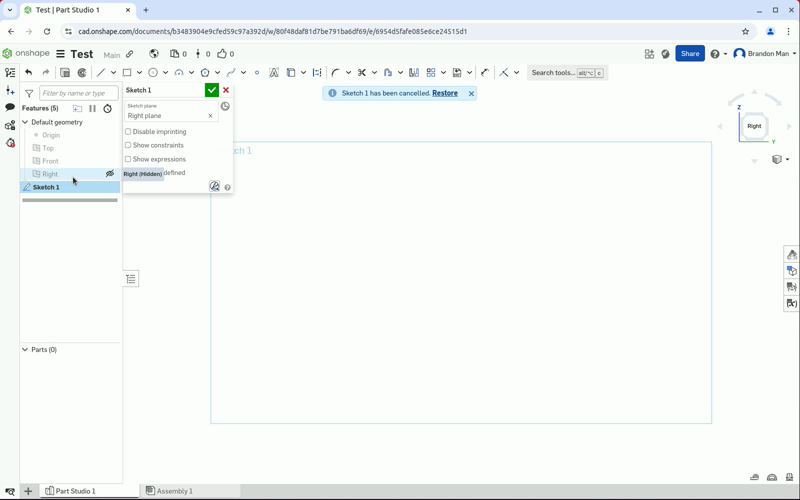
mouse_move(73, 352)
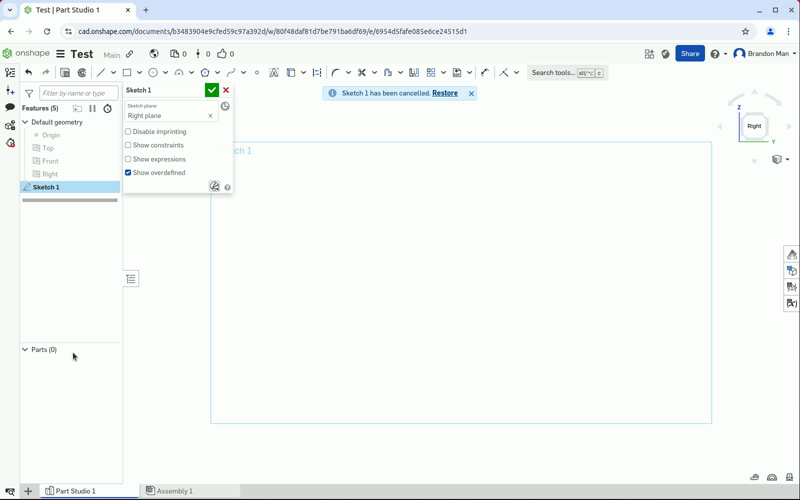
key(y)
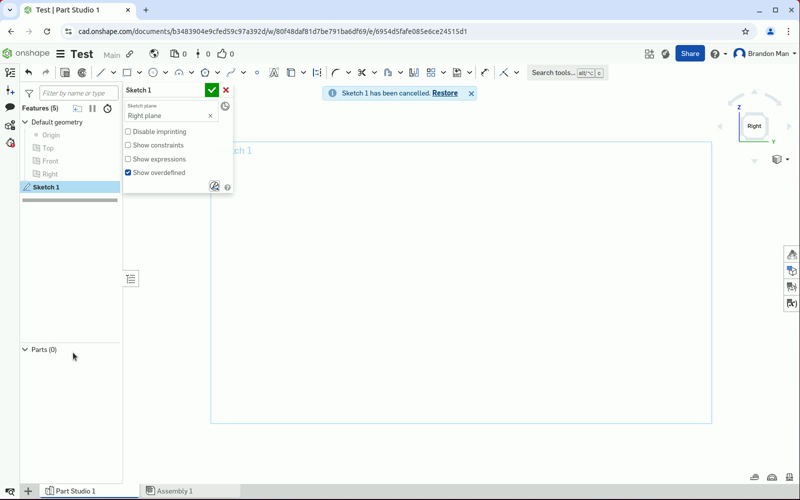
key(l)
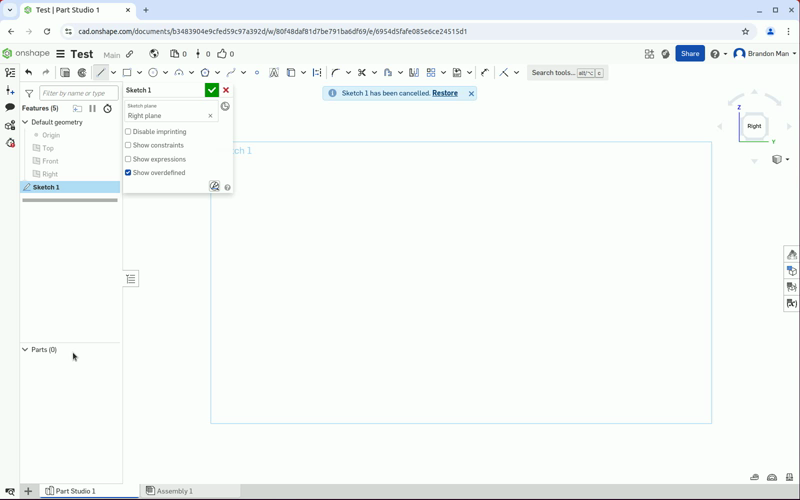
key_down(shift)
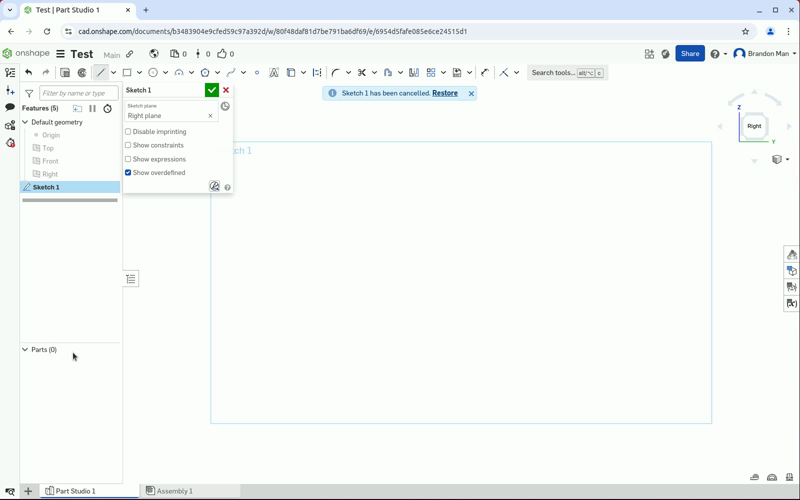
mouse_move(348, 298)
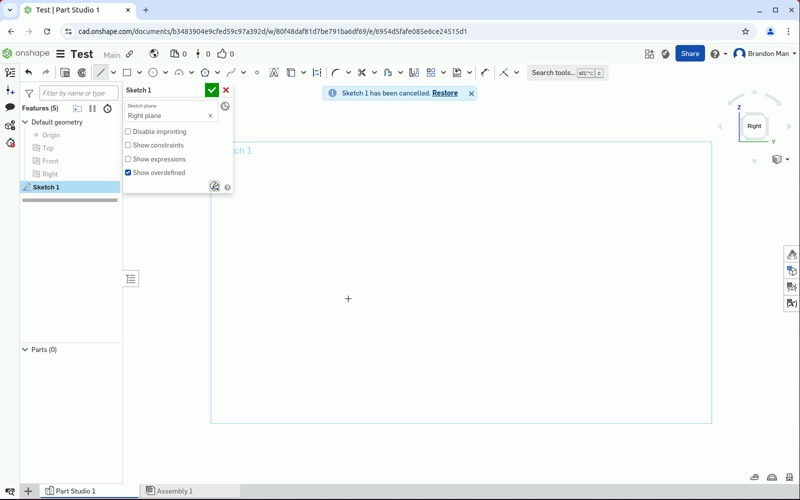
click(348, 298)
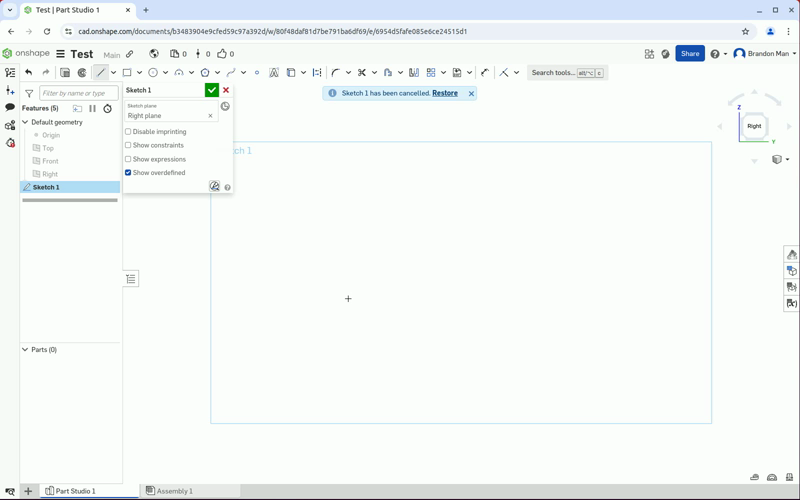
key_up(shift)
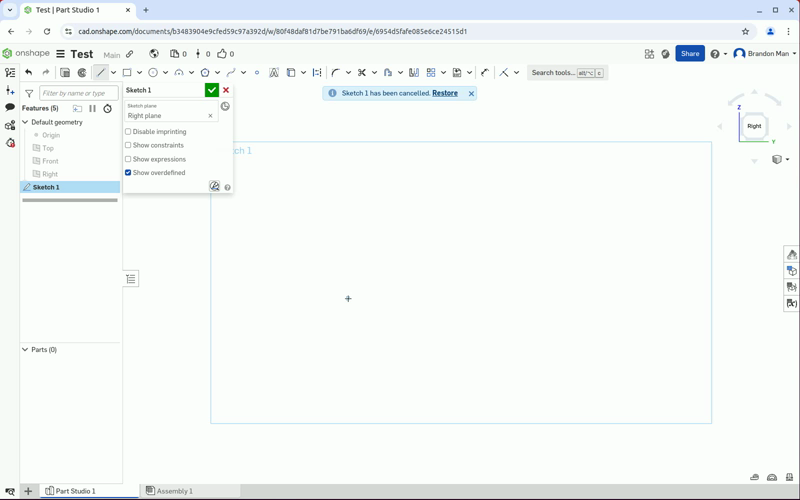
key_down(shift)
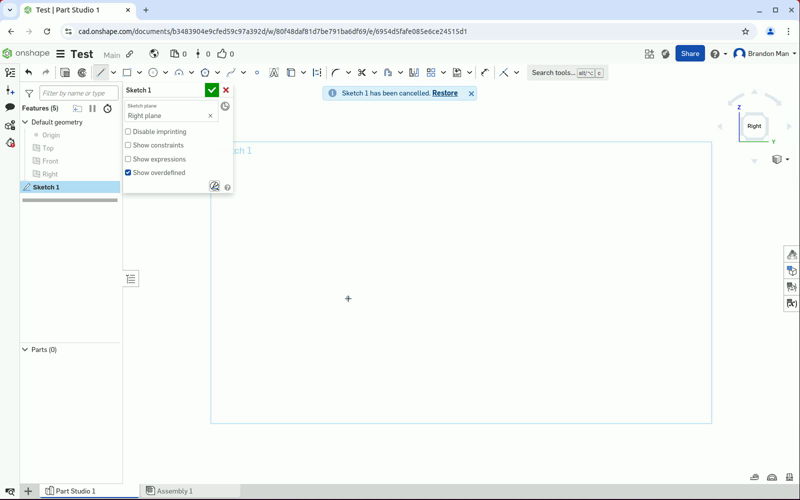
mouse_move(572, 298)
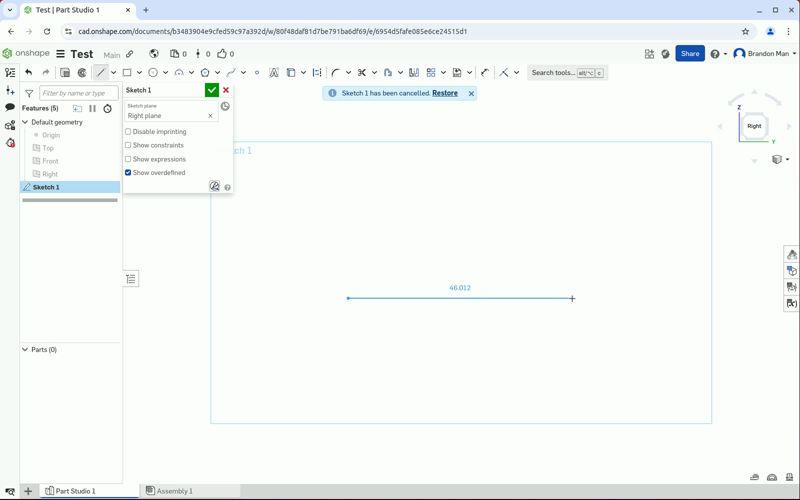
click(572, 298)
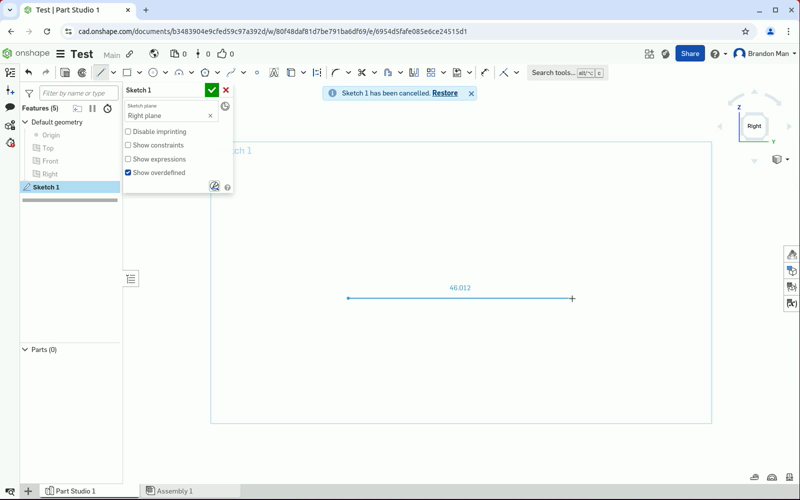
key_up(shift)
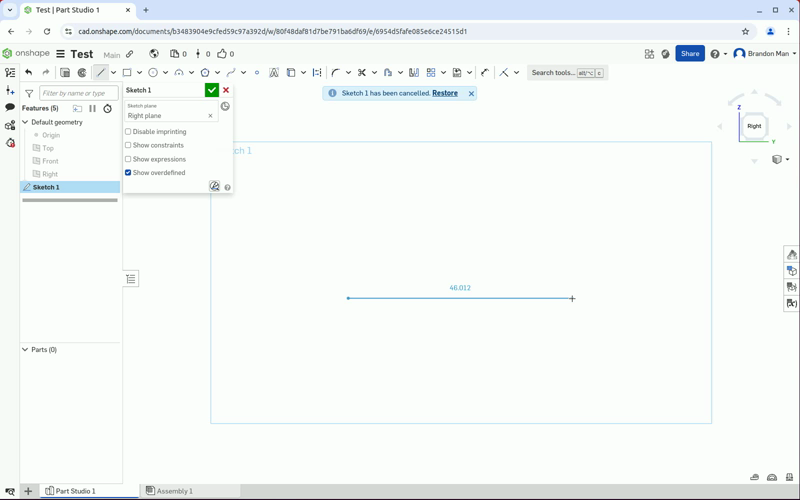
key_down(shift)
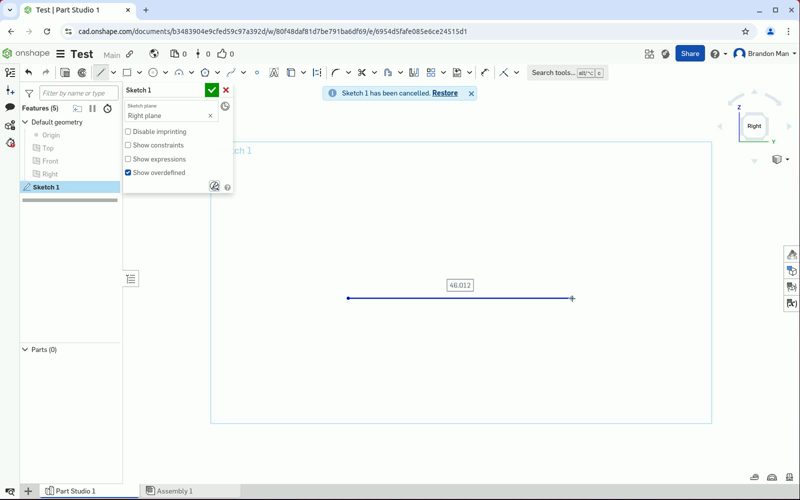
mouse_move(589, 298)
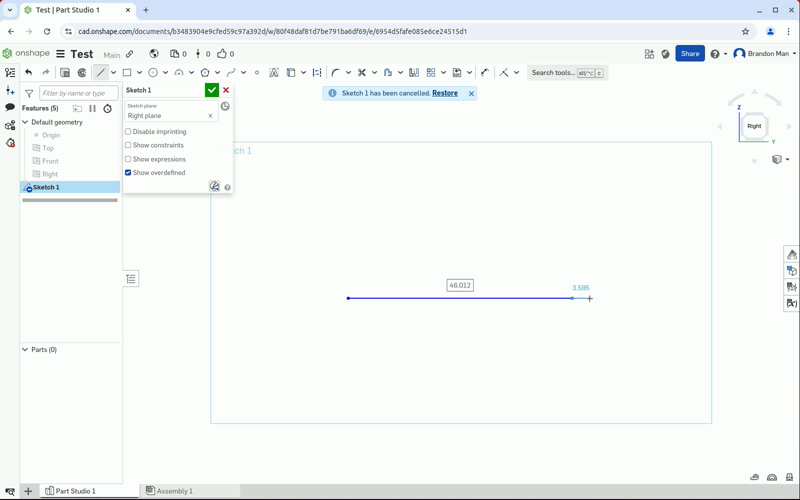
mouse_move(572, 267)
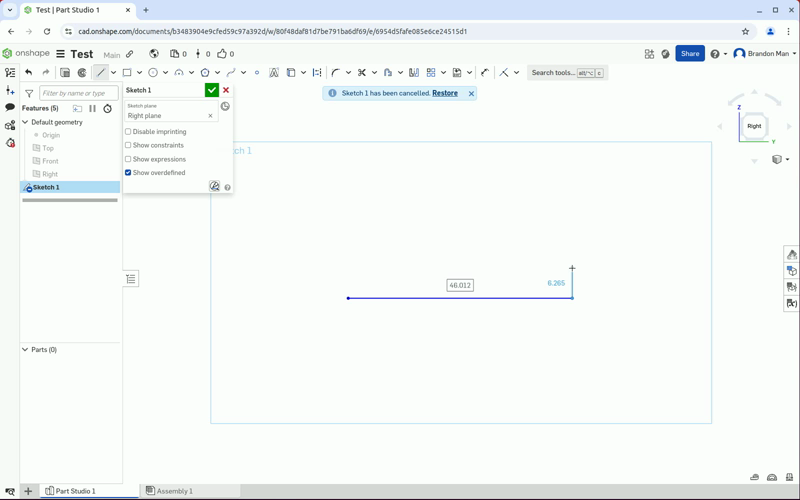
click(572, 267)
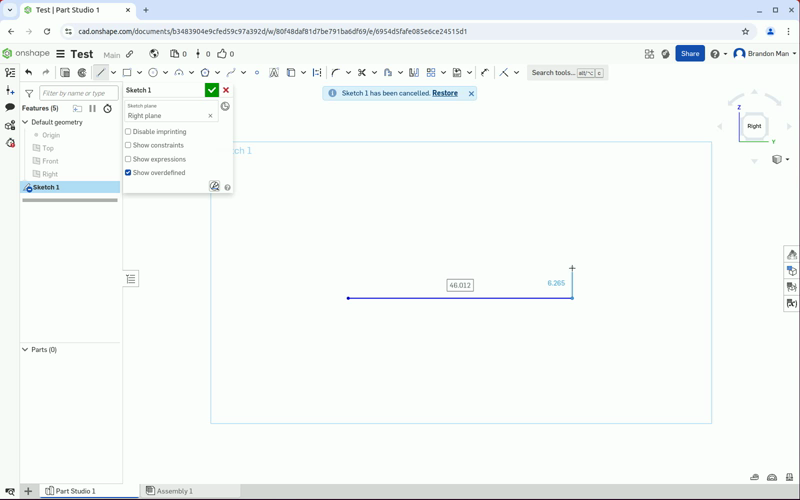
key_up(shift)
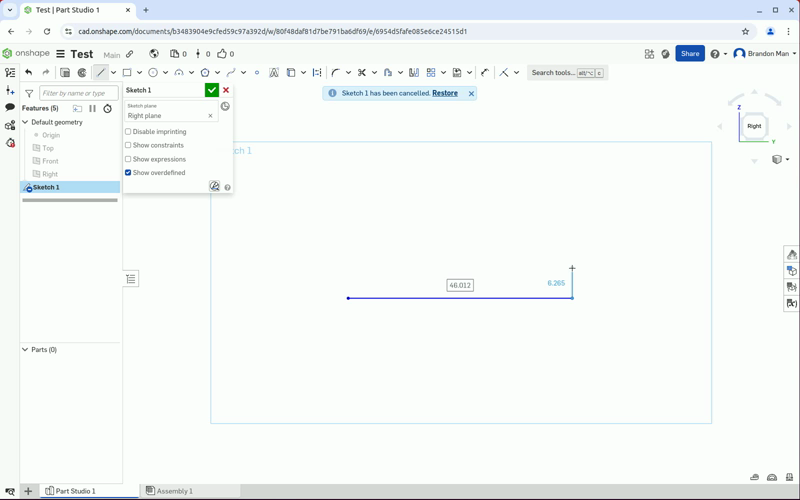
key_down(shift)
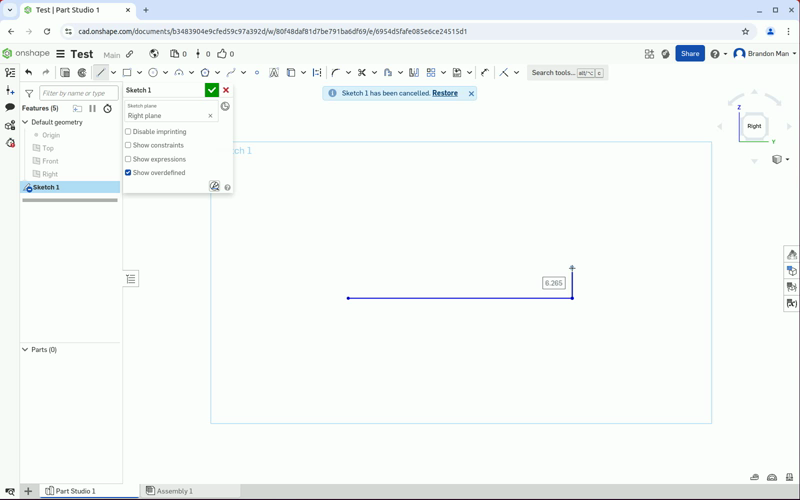
mouse_move(348, 267)
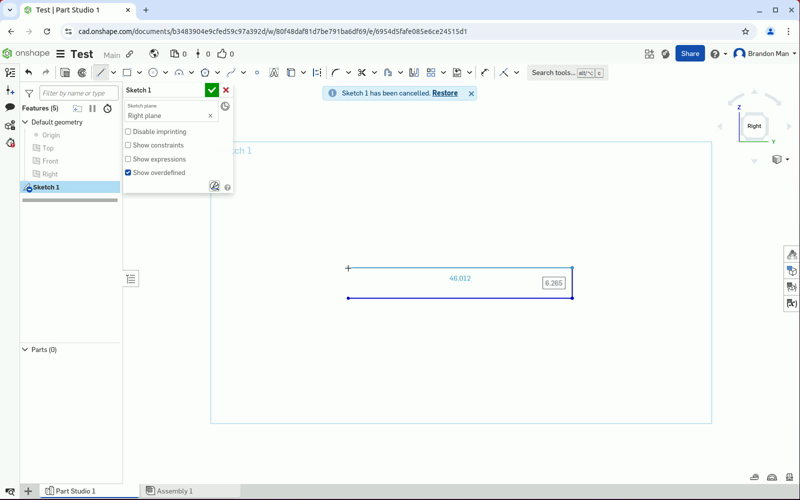
click(348, 267)
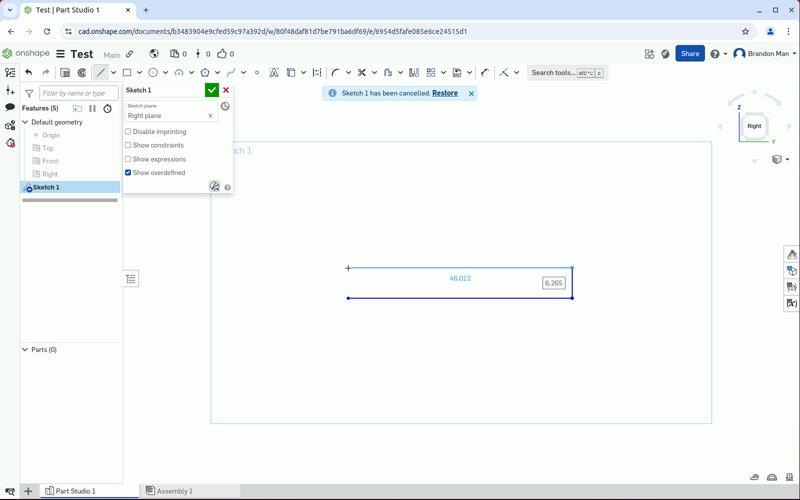
key_up(shift)
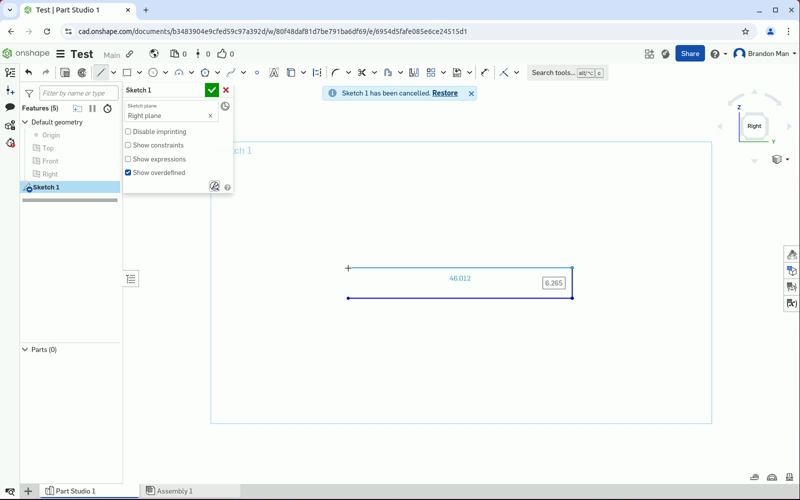
mouse_move(378, 267)
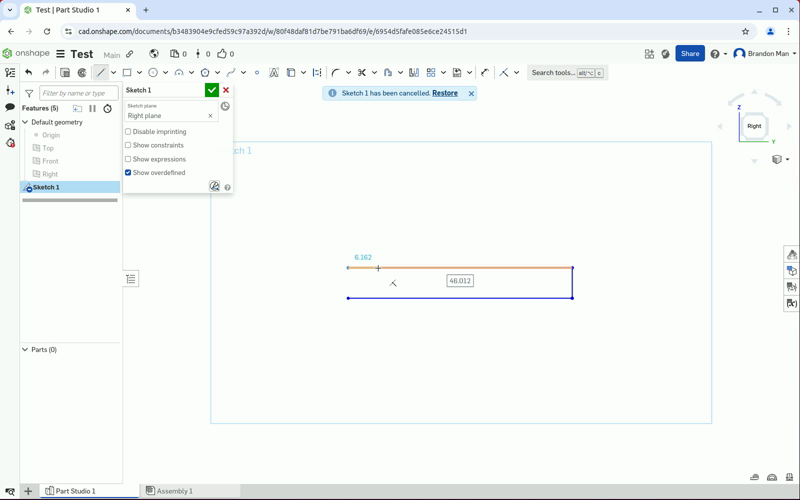
key_down(shift)
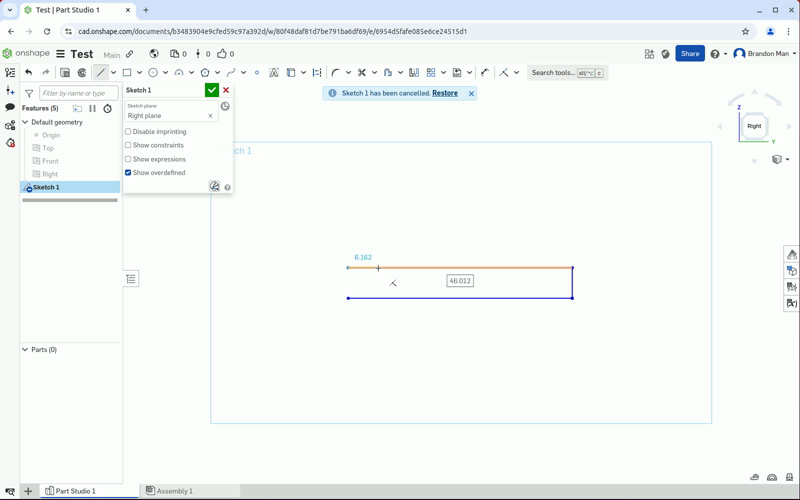
mouse_move(348, 298)
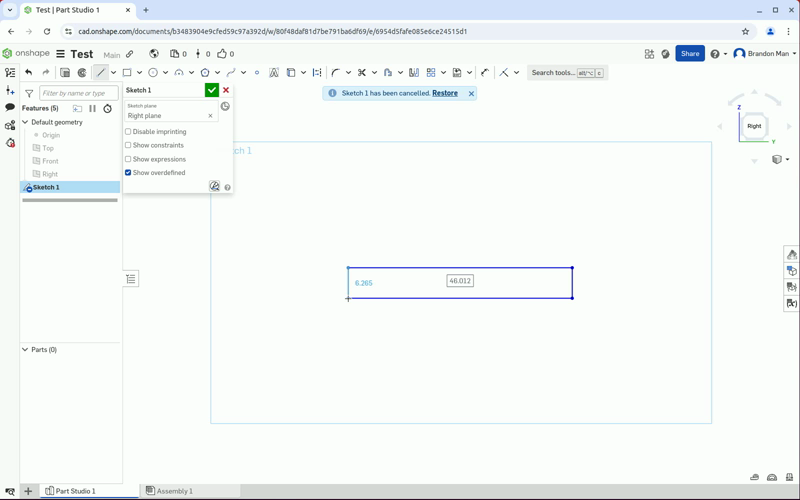
key_up(shift)
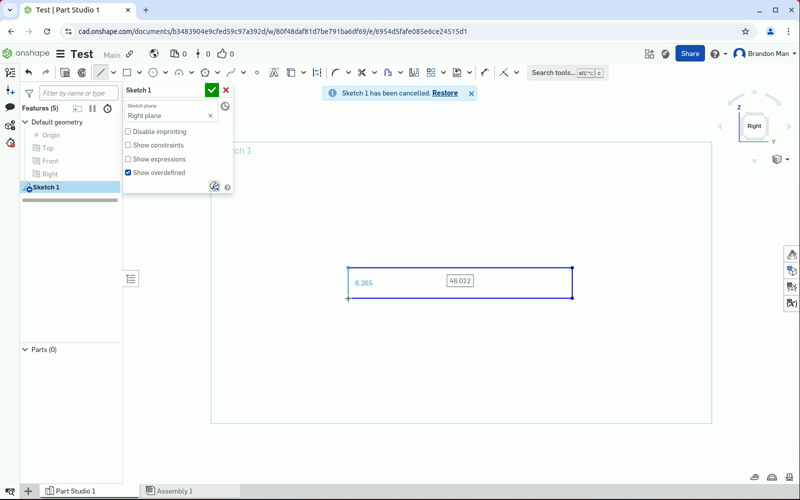
click(348, 298)
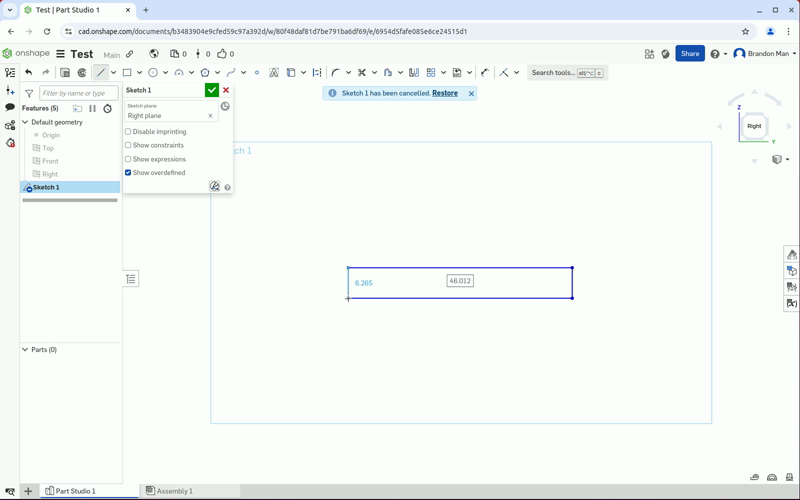
key(esc)
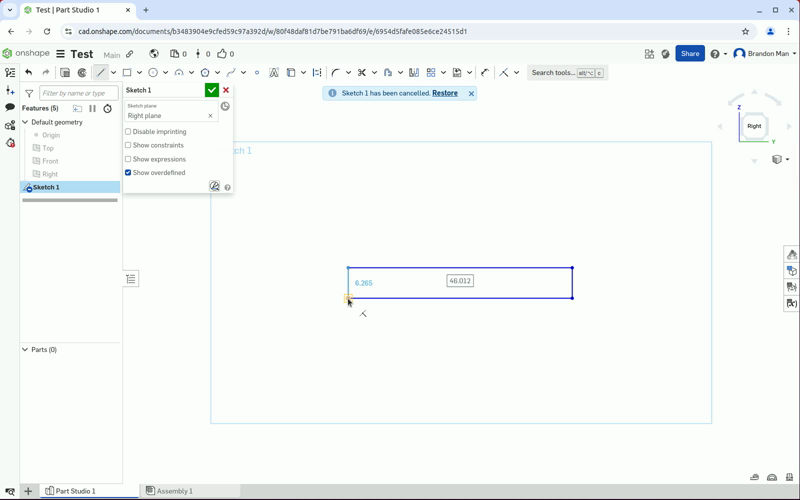
mouse_move(382, 284)
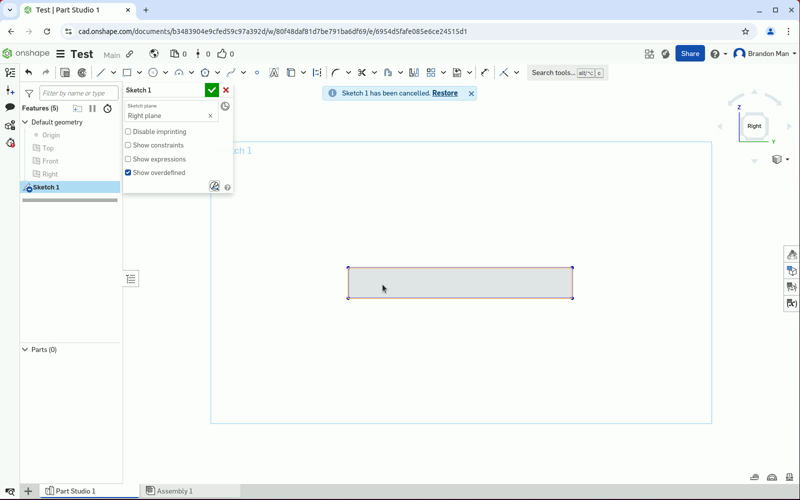
click(382, 284)
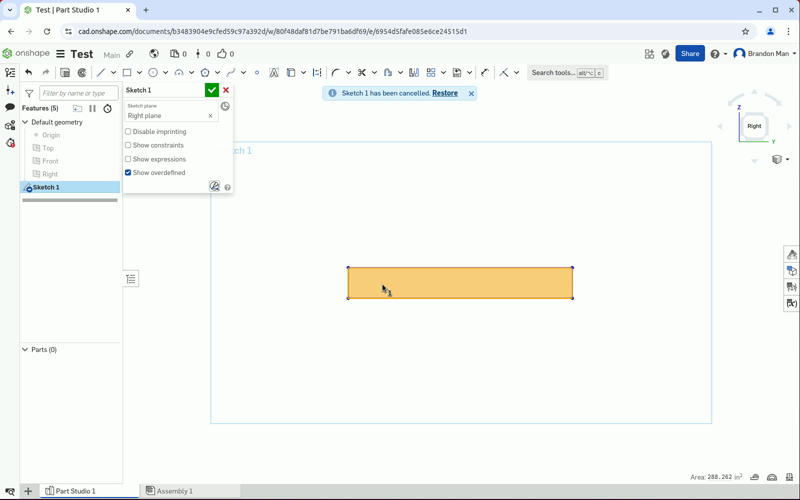
mouse_move(73, 352)
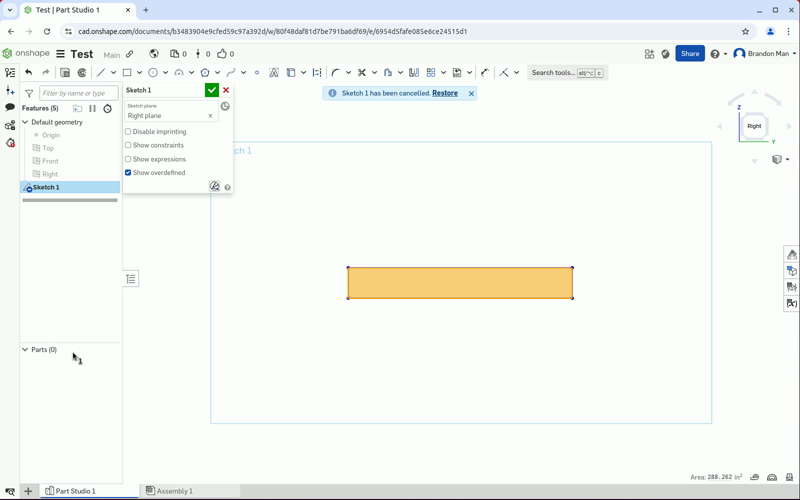
key(shift+y)
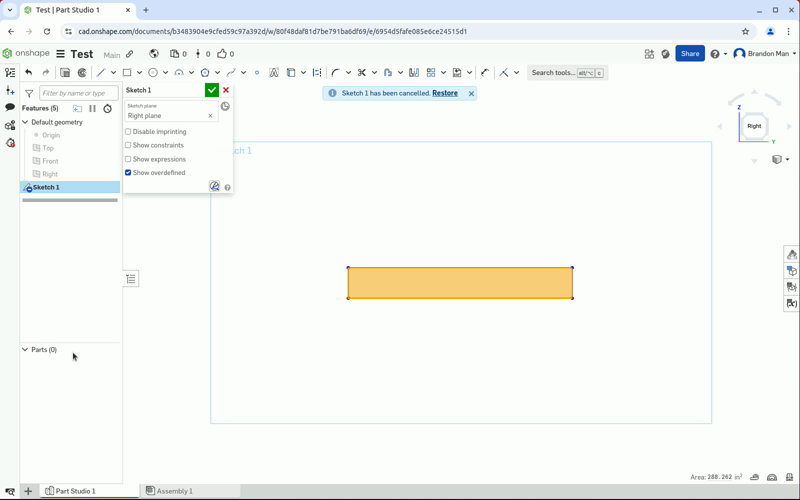
key(shift+e)
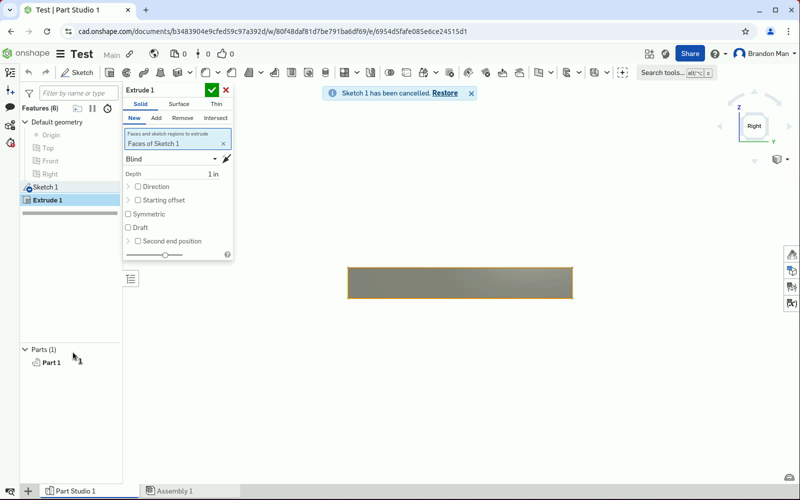
mouse_move(143, 106)
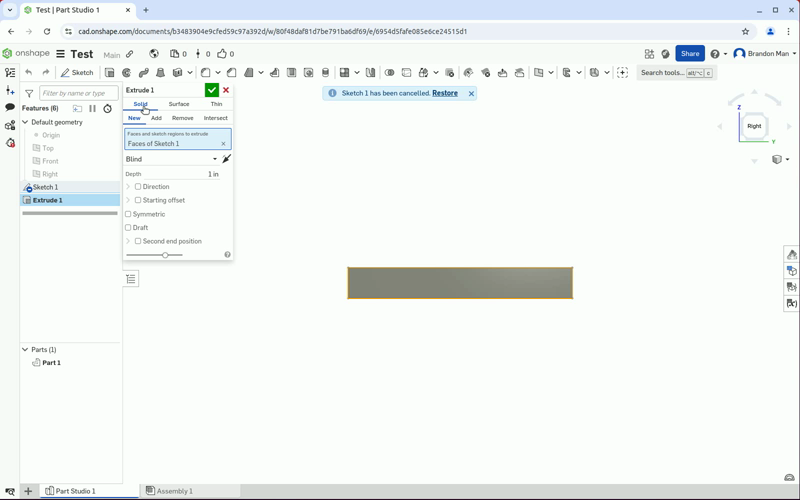
click(143, 106)
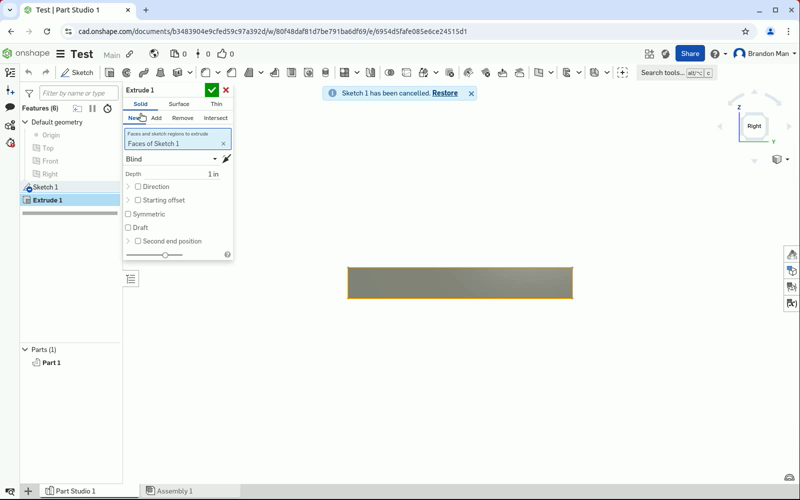
mouse_move(137, 120)
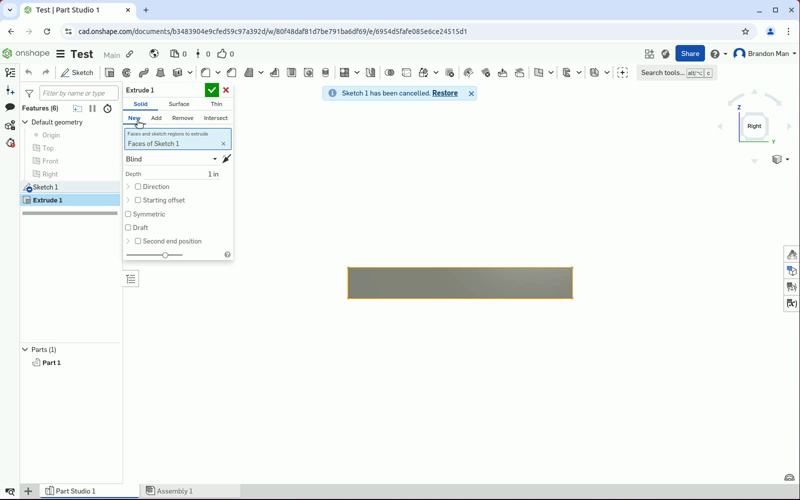
click(137, 120)
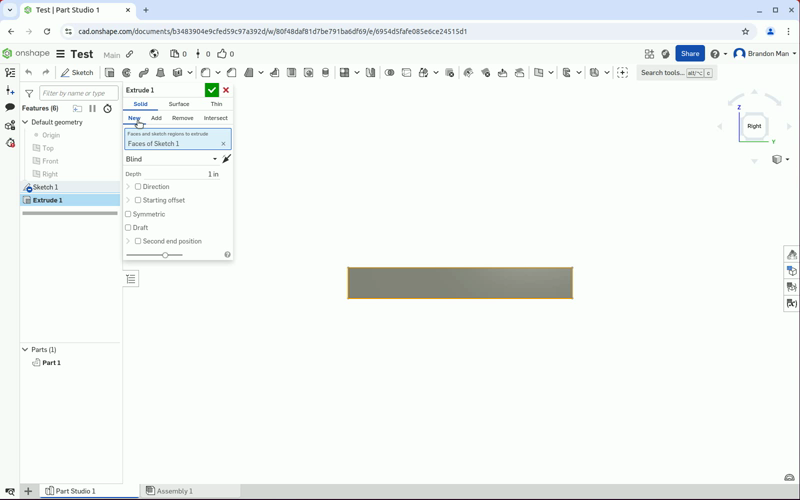
key(tab, 4)
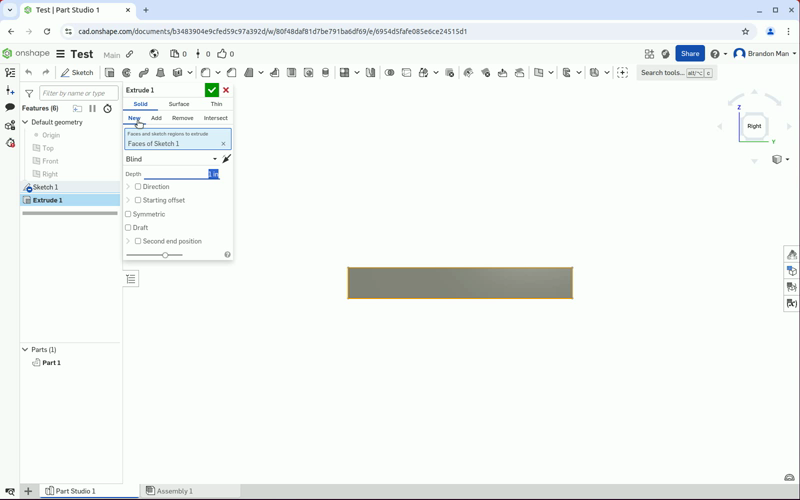
text(40.92)
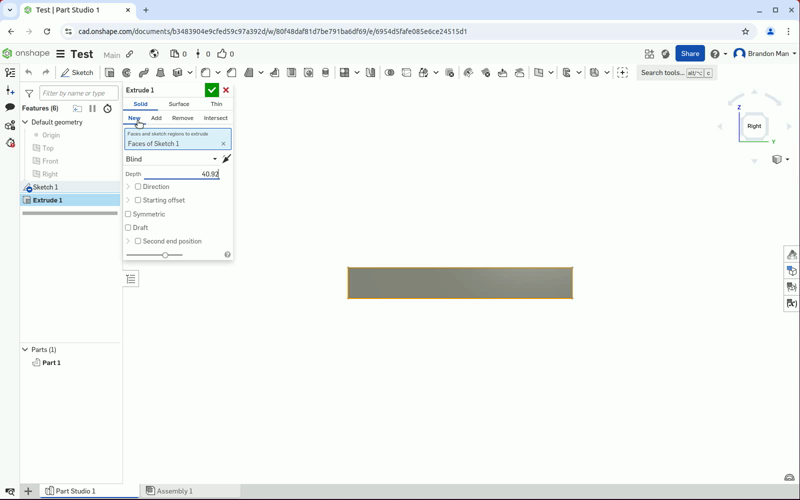
key(tab, 3)
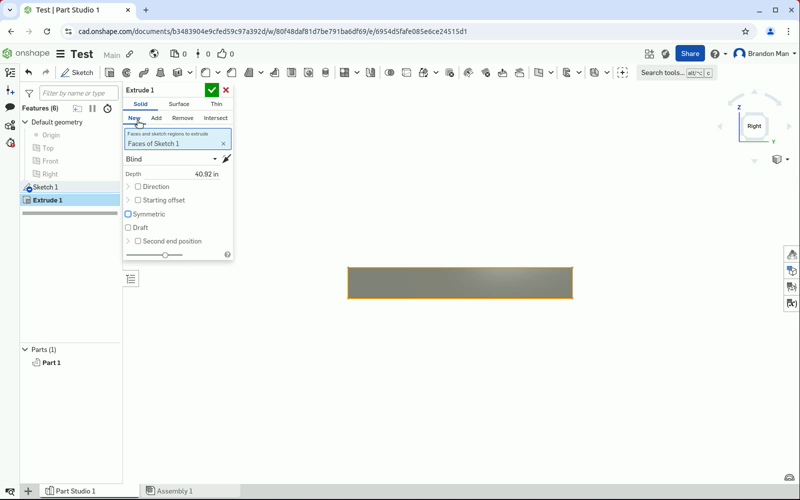
key(space)
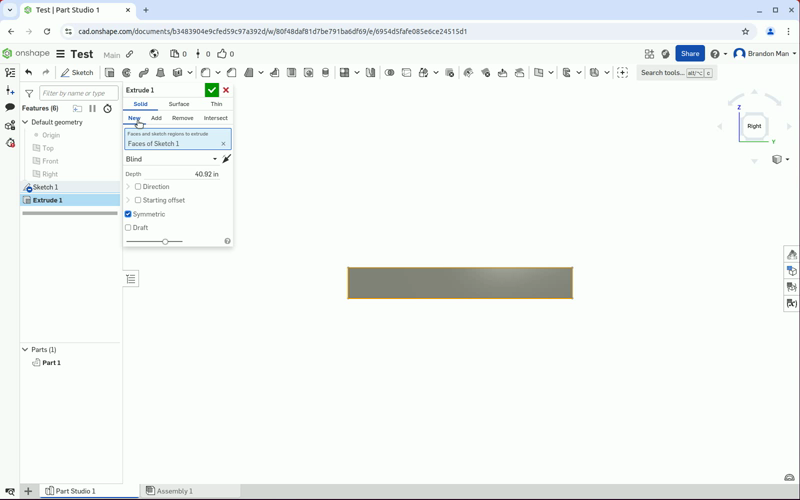
key(enter)
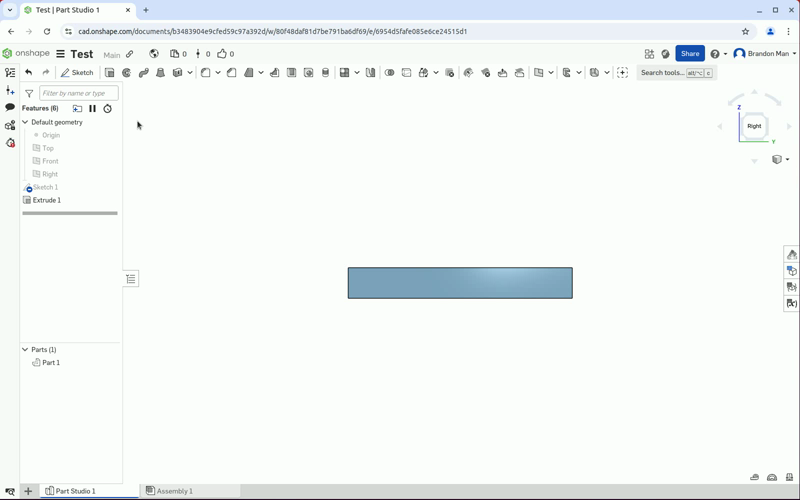
key(shift+h)
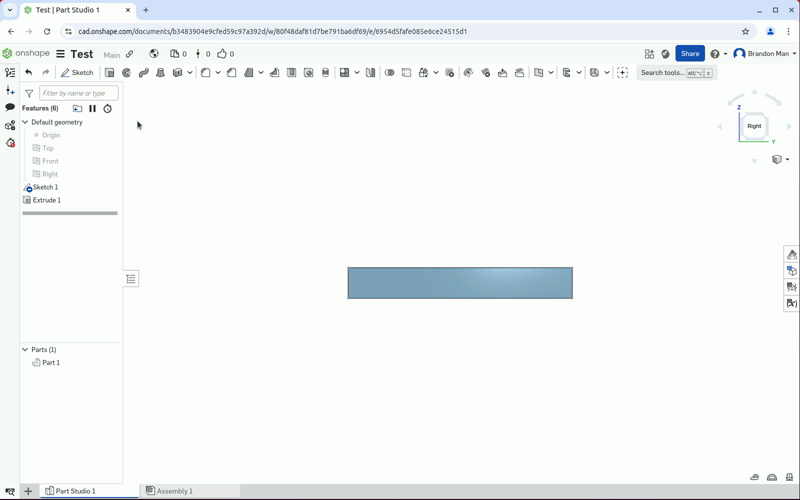
key(shift+h)
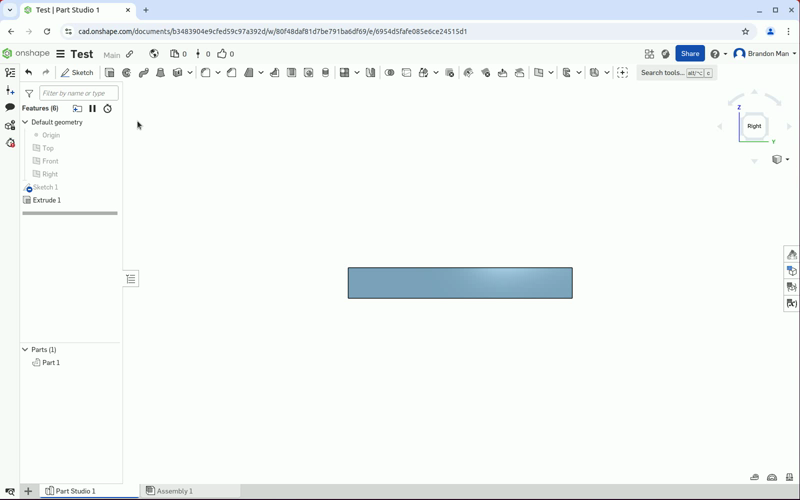
mouse_move(73, 189)
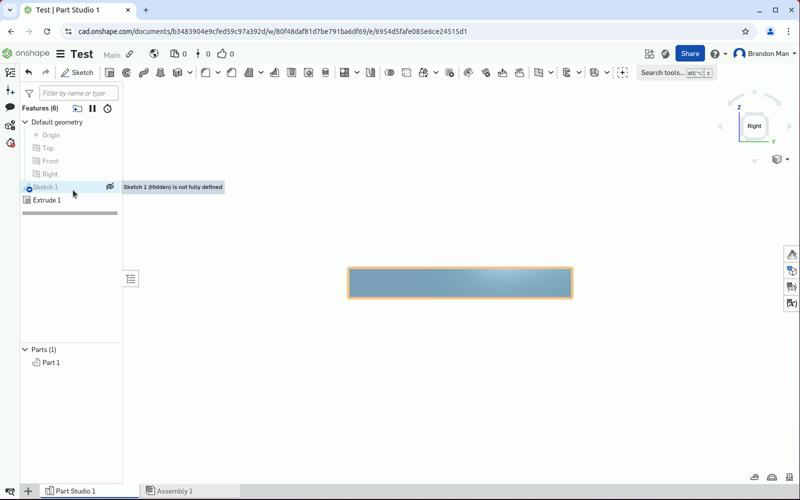
click(73, 189)
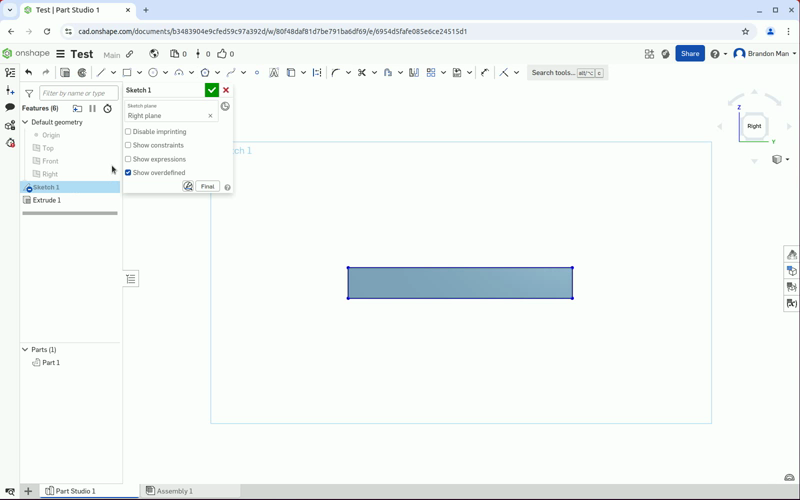
mouse_move(229, 92)
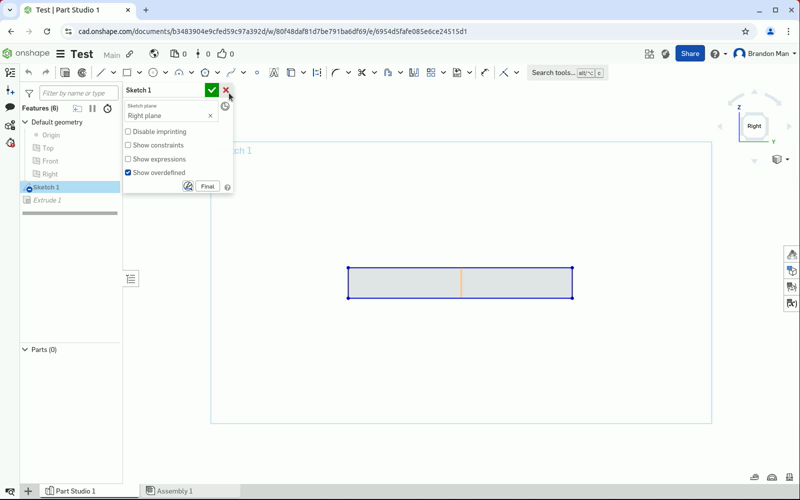
click(229, 92)
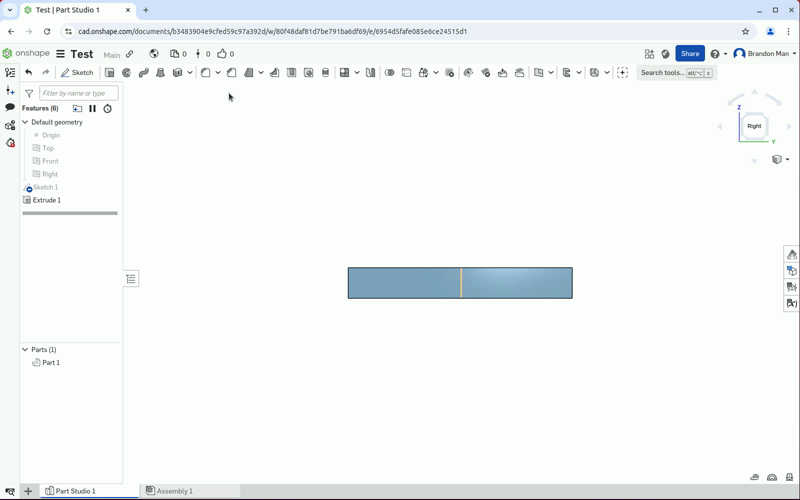
mouse_move(73, 352)
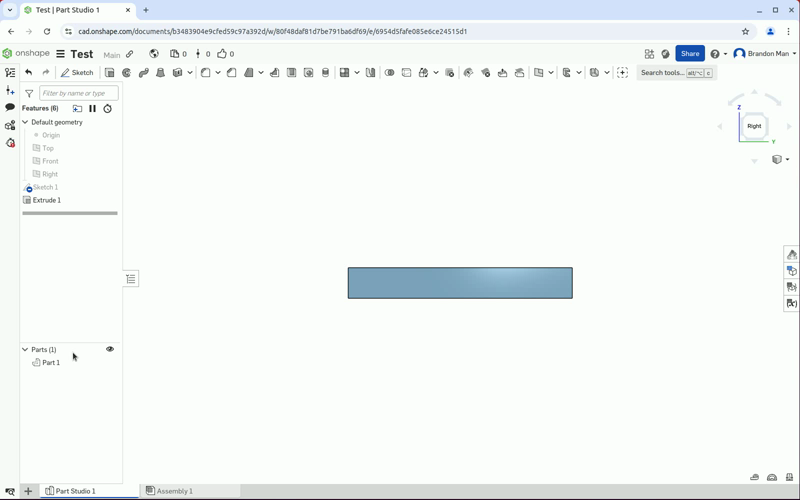
key(y)
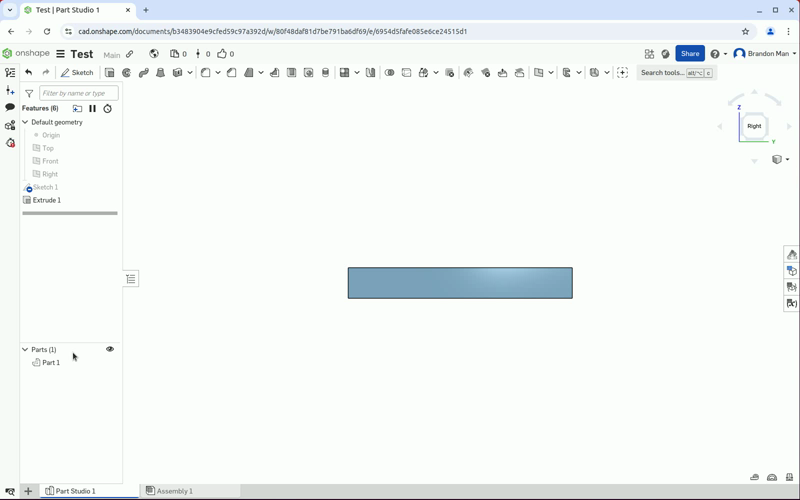
key(shift+p)
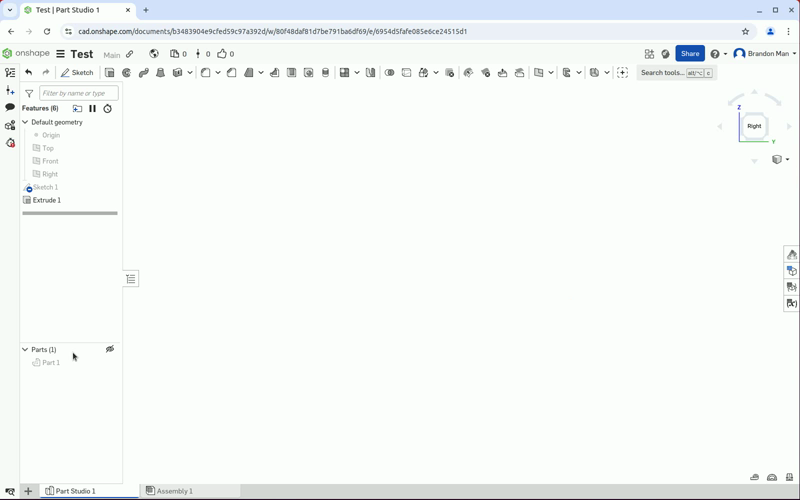
key(space)
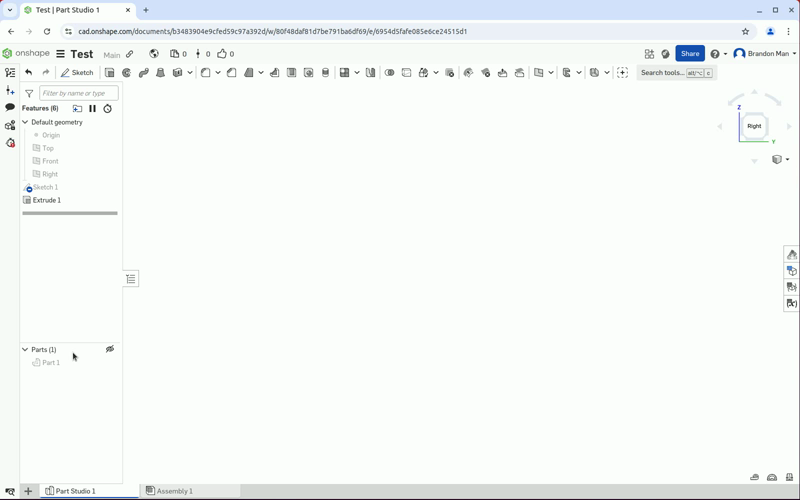
key_down(shift)
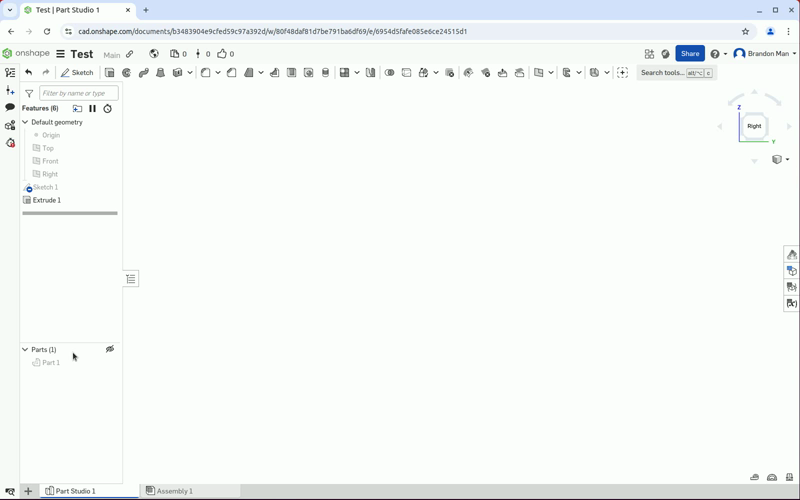
key(right)
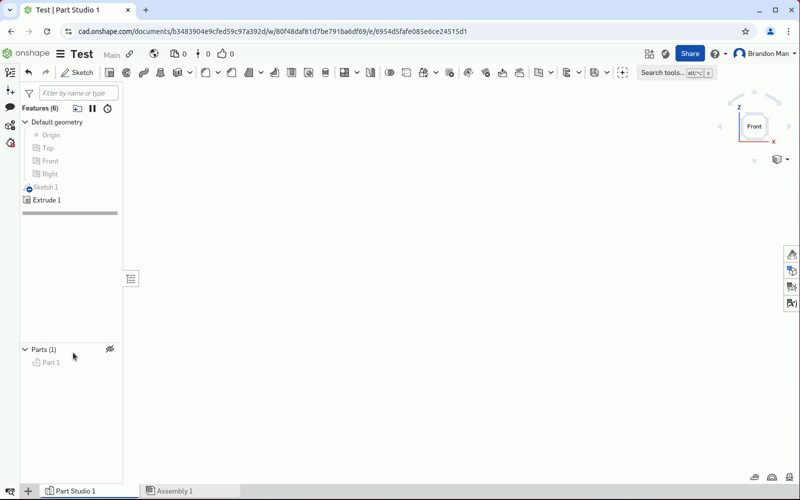
key_up(shift)
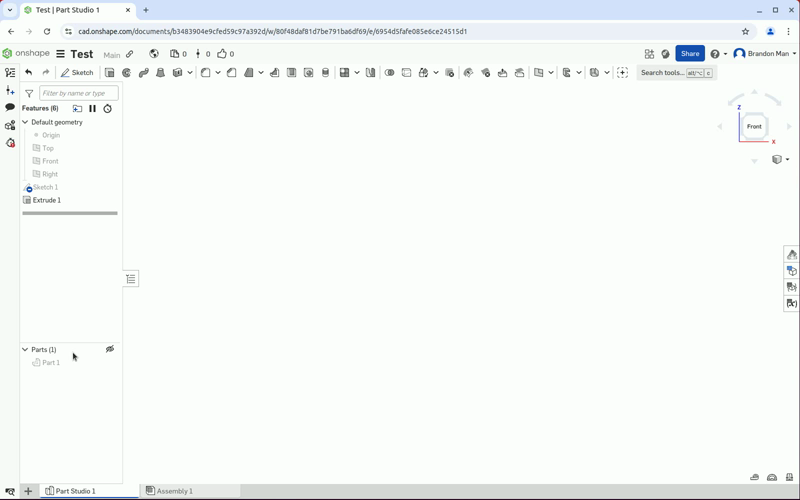
mouse_move(73, 352)
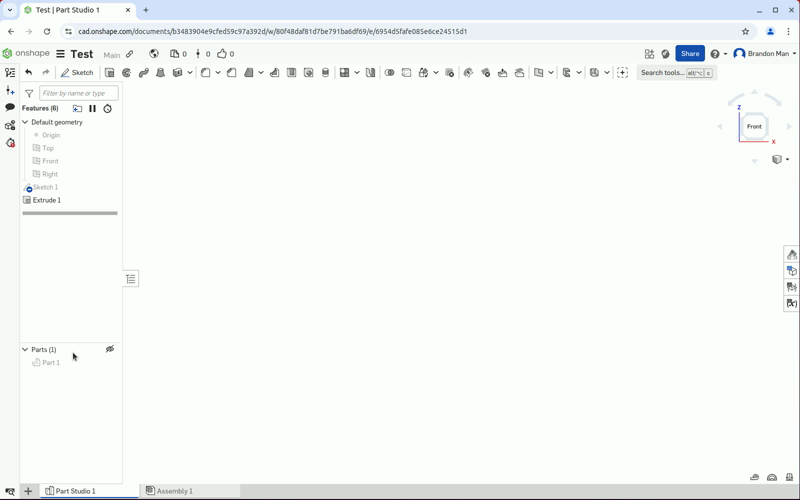
key(shift+y)
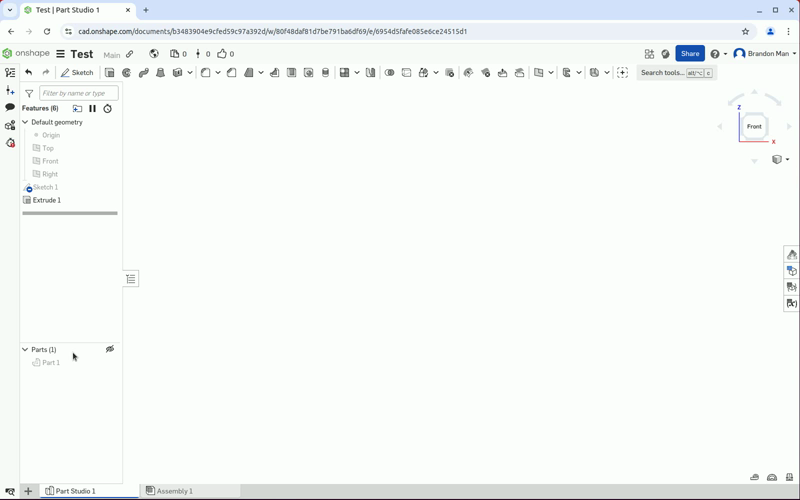
key(shift+s)
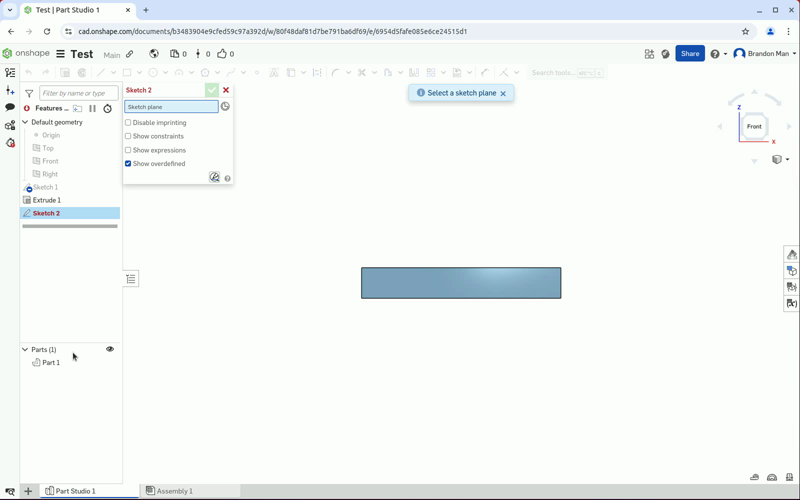
mouse_move(73, 163)
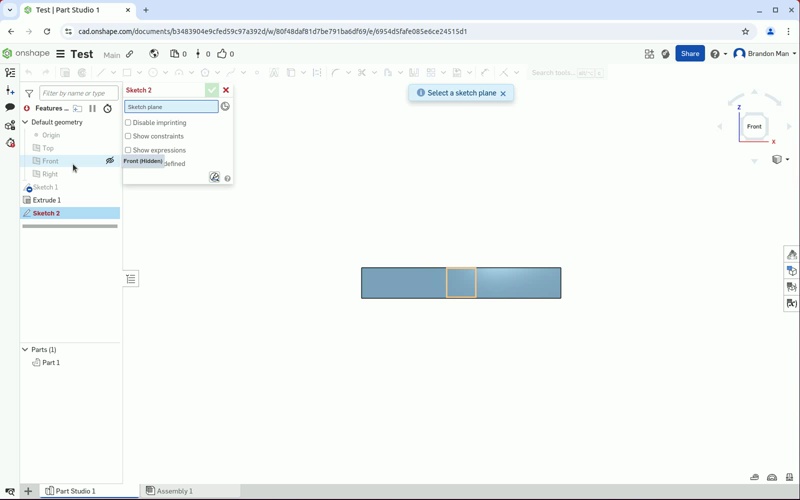
click(73, 163)
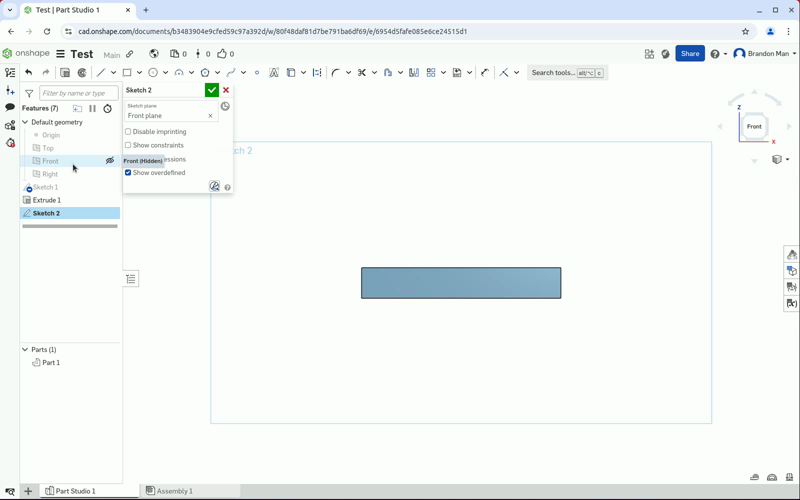
mouse_move(73, 352)
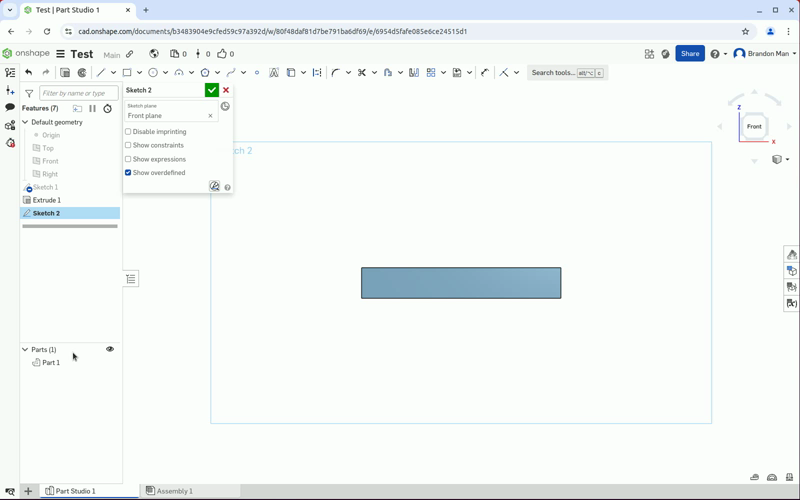
key(y)
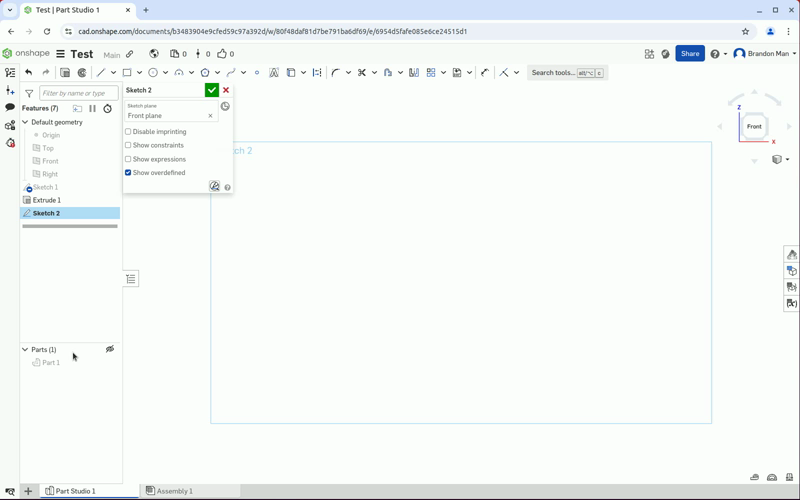
key(l)
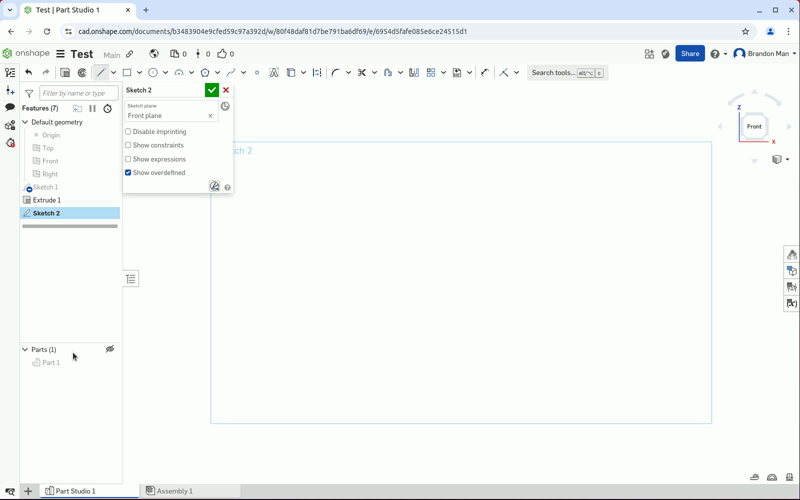
key_down(shift)
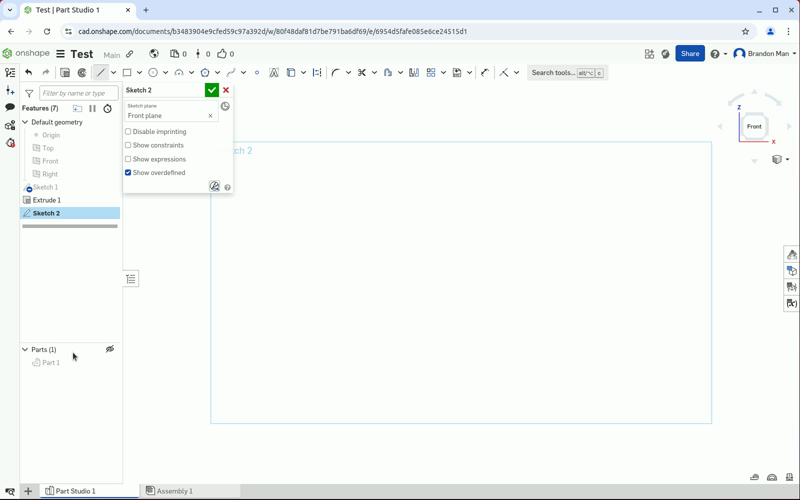
mouse_move(473, 247)
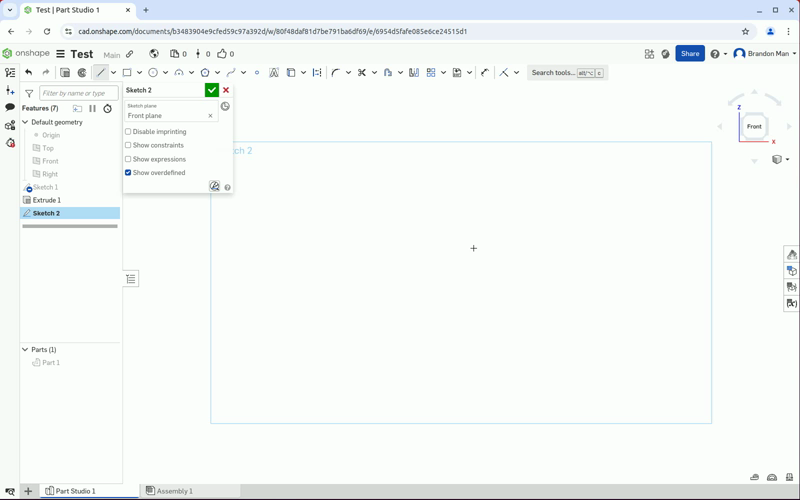
click(473, 247)
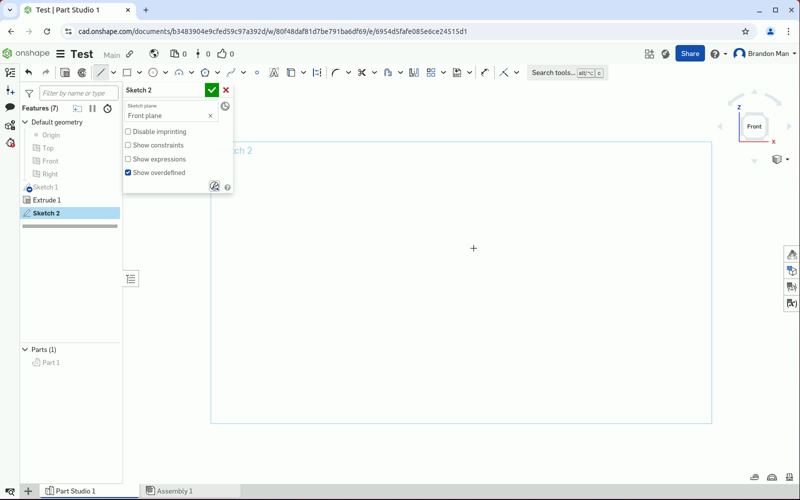
key_up(shift)
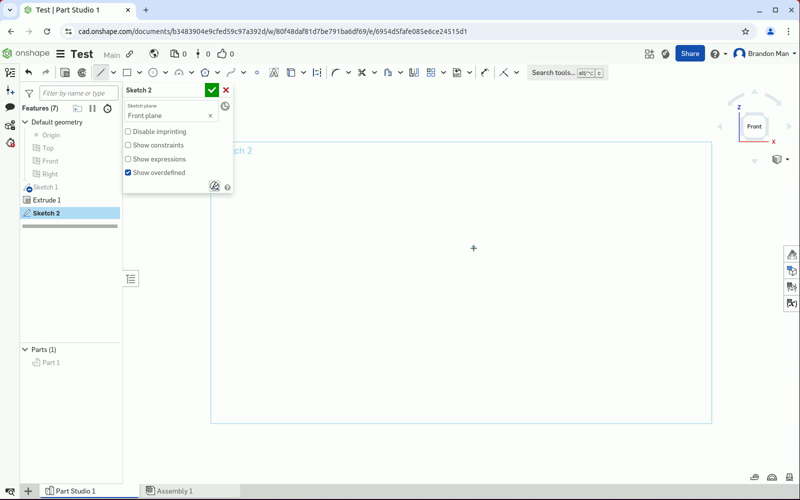
key_down(shift)
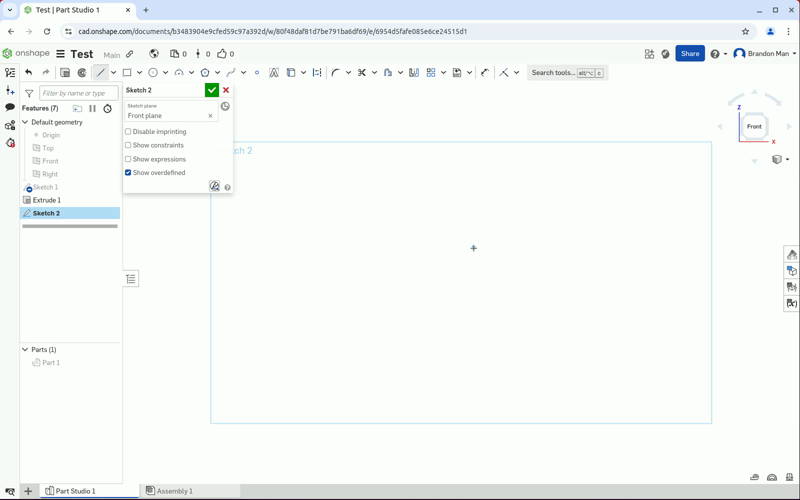
mouse_move(580, 309)
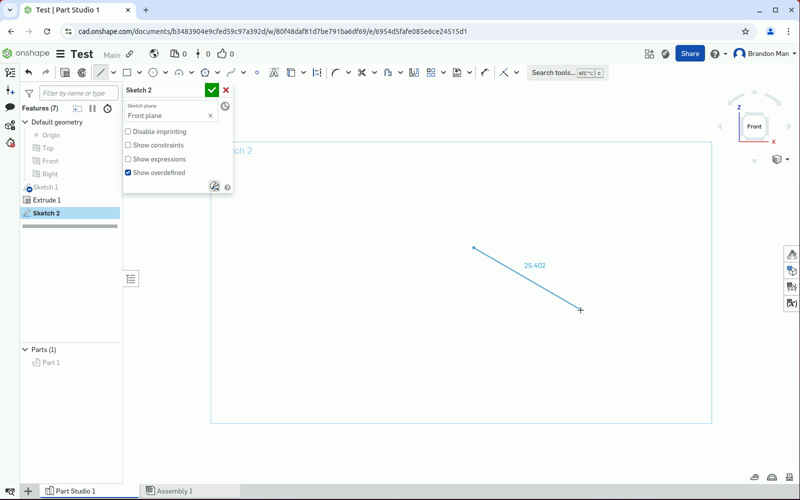
click(580, 309)
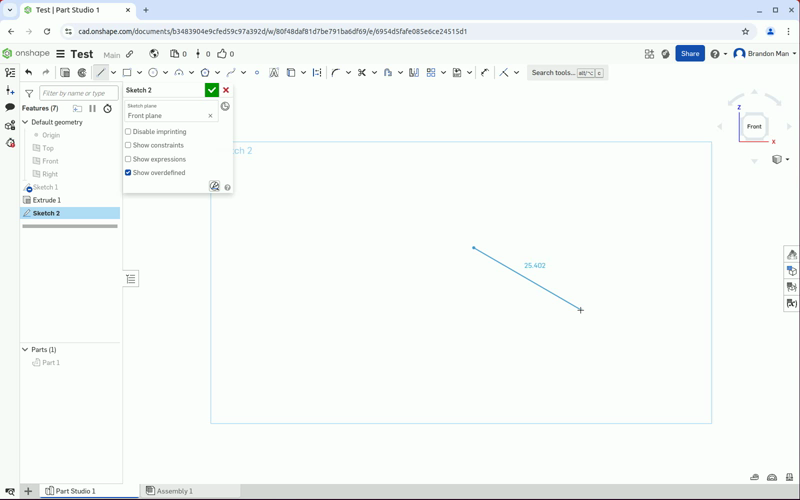
key_up(shift)
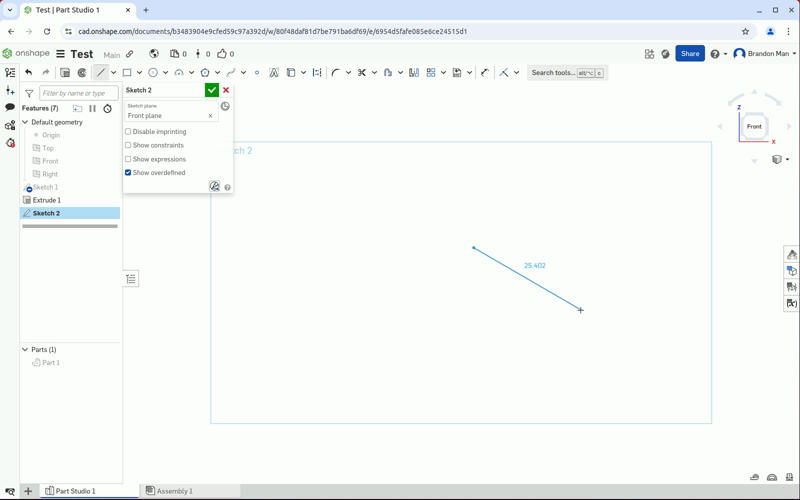
key_down(shift)
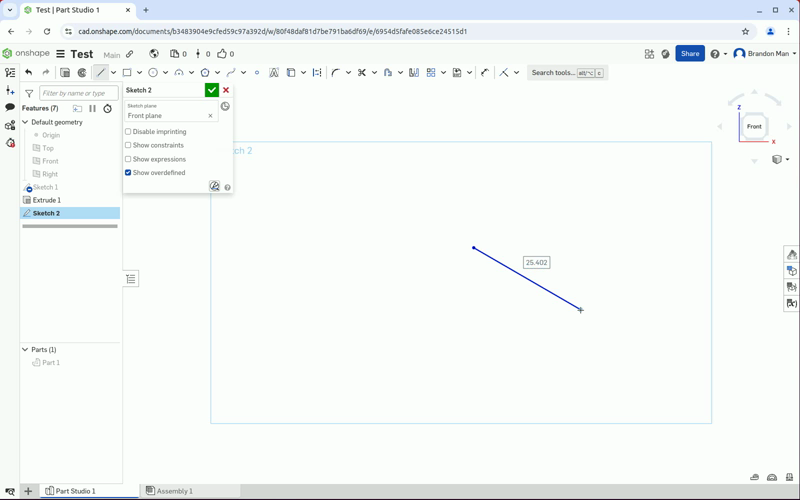
mouse_move(580, 247)
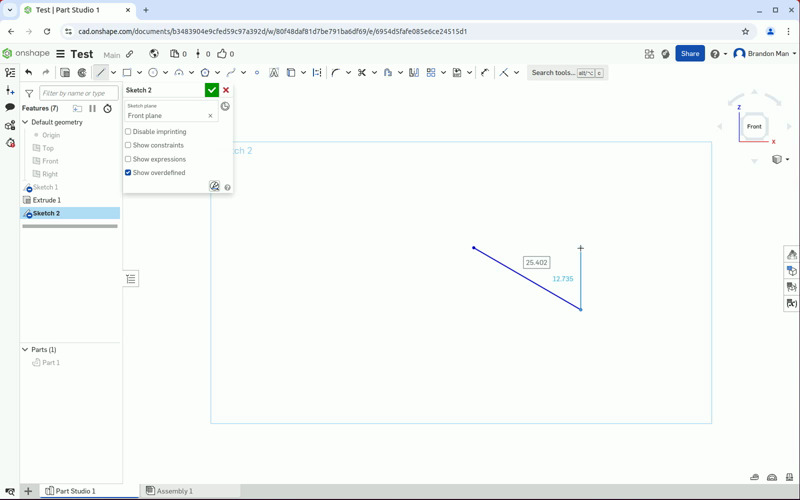
click(580, 247)
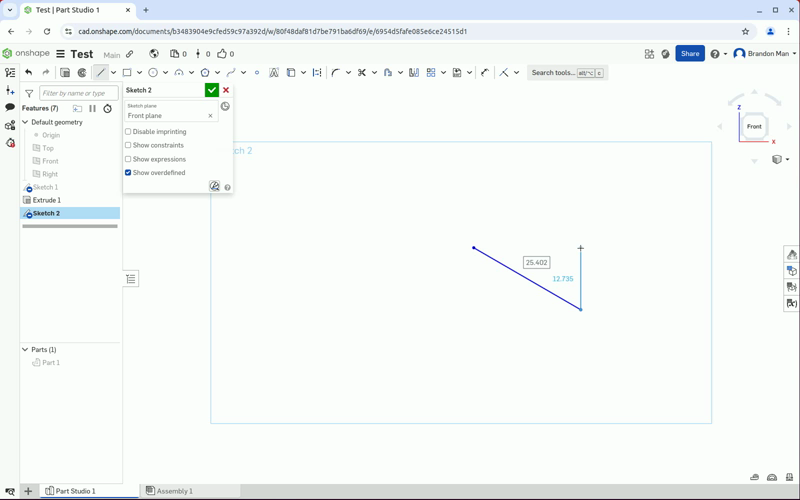
key_up(shift)
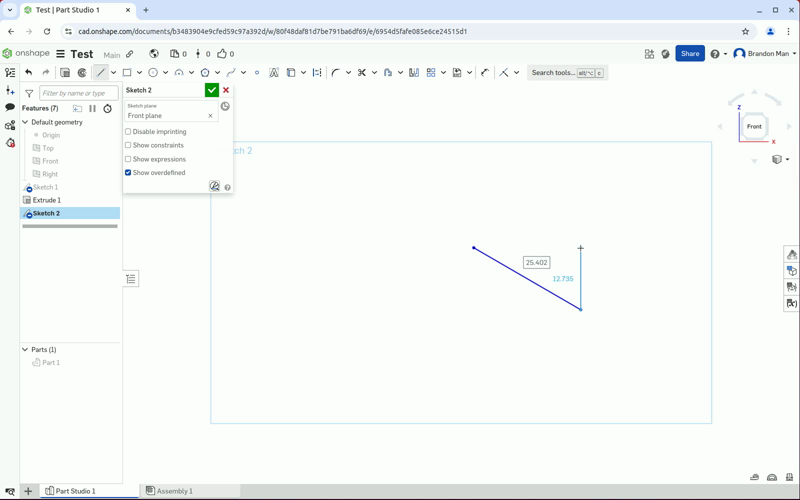
key_down(shift)
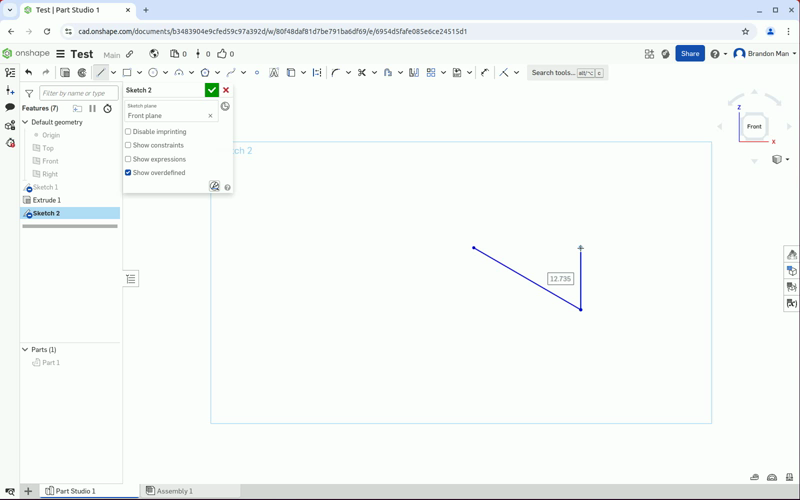
mouse_move(473, 247)
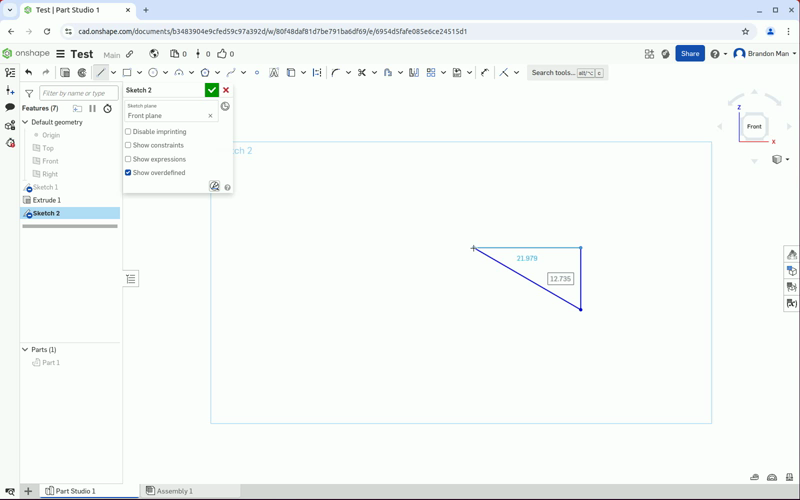
key_up(shift)
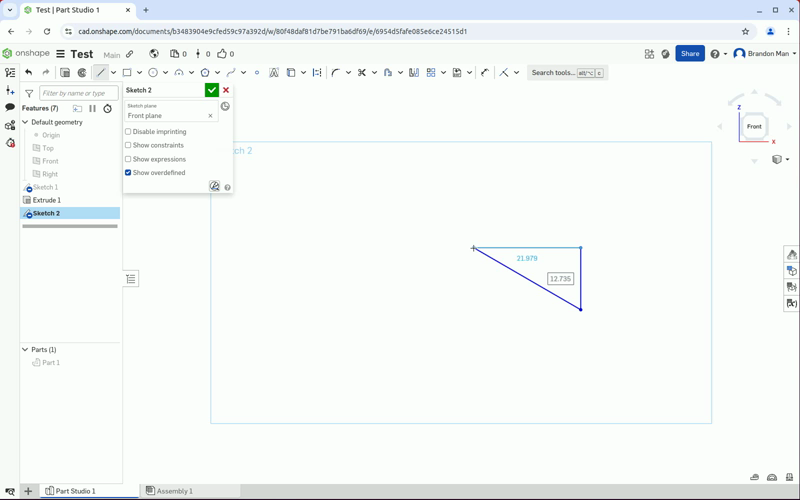
click(473, 247)
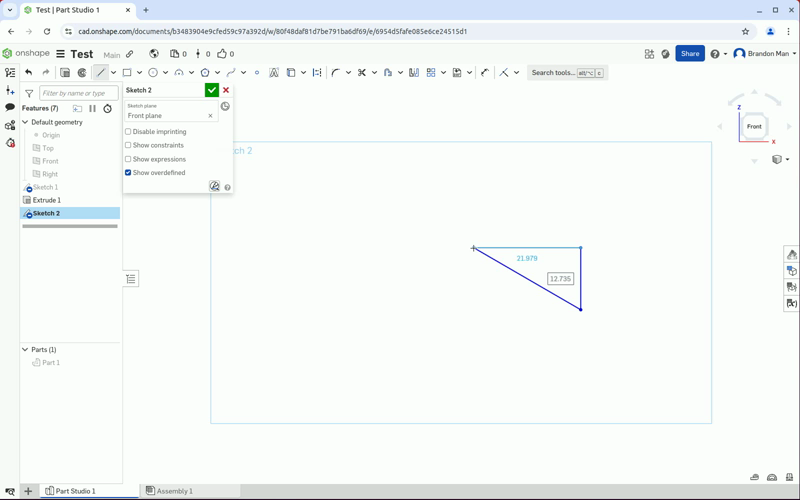
key(esc)
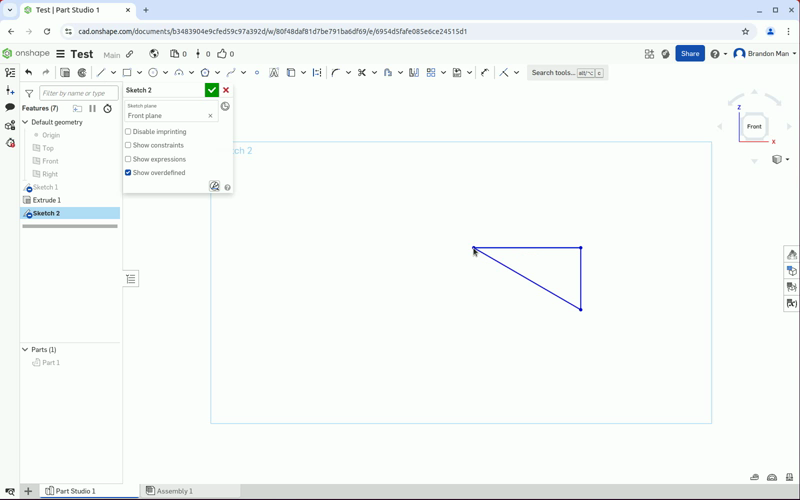
mouse_move(537, 268)
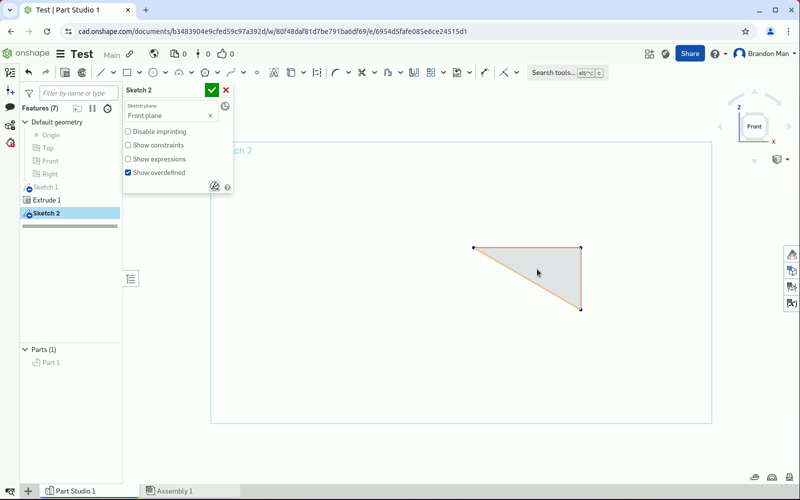
click(537, 268)
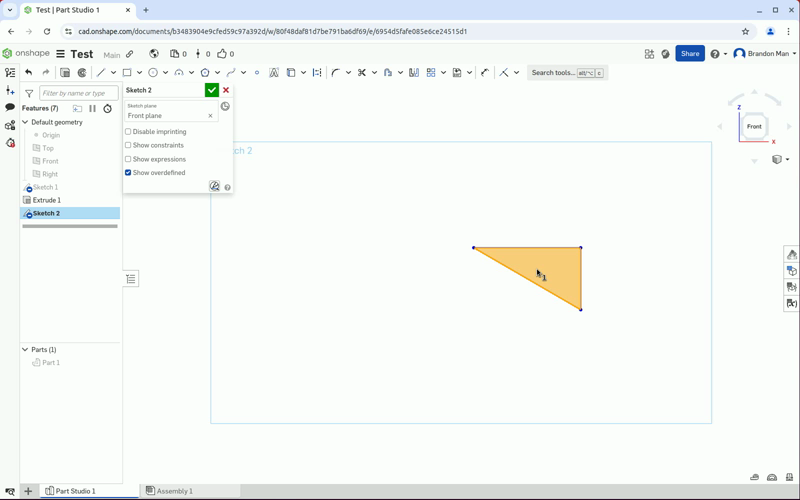
mouse_move(73, 352)
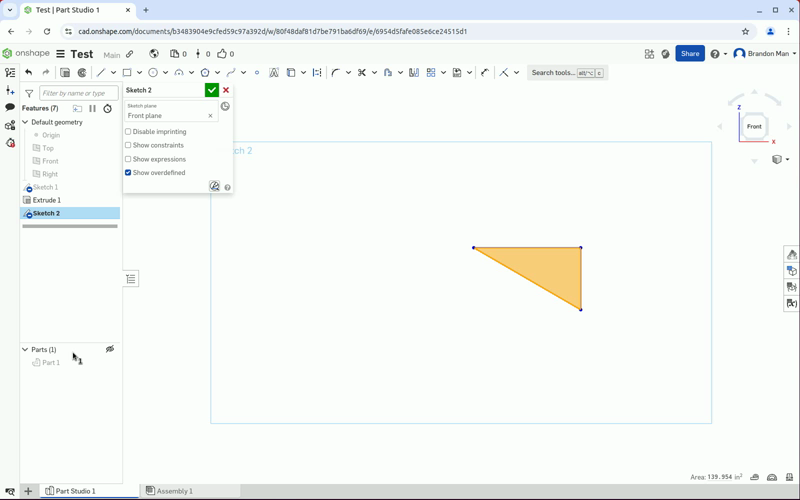
key(shift+y)
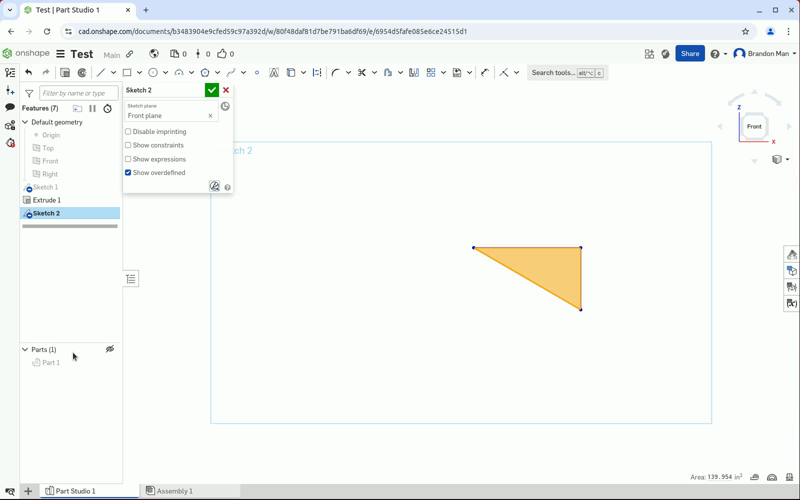
key(shift+e)
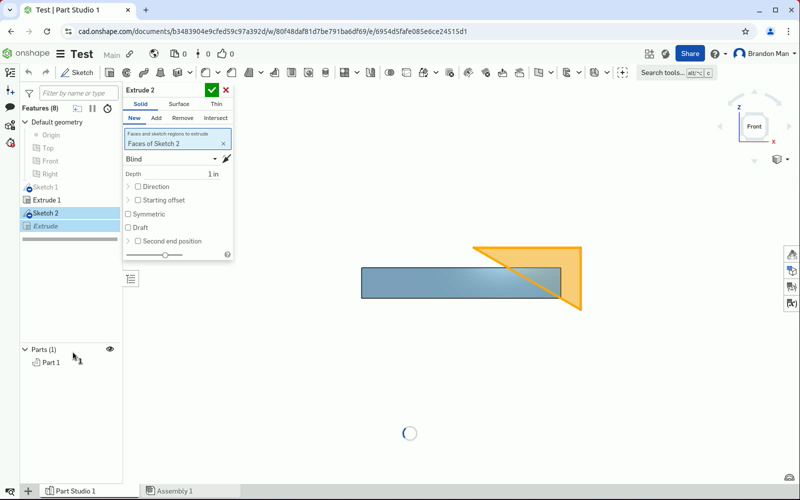
mouse_move(143, 106)
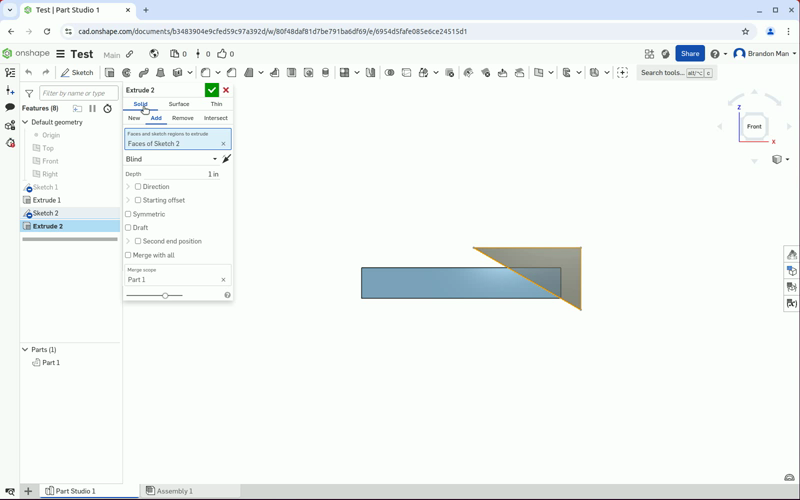
click(143, 106)
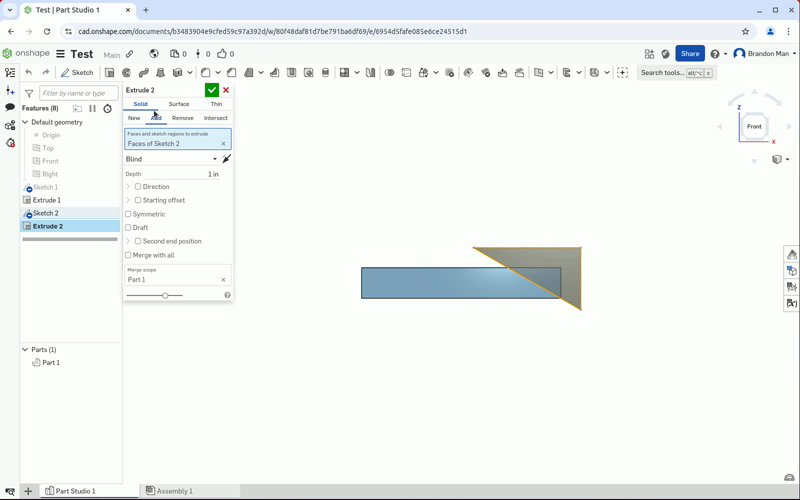
mouse_move(186, 120)
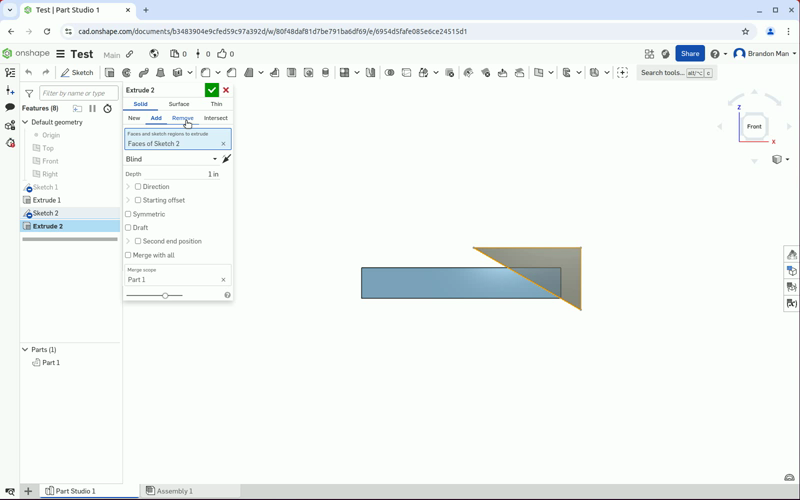
click(186, 120)
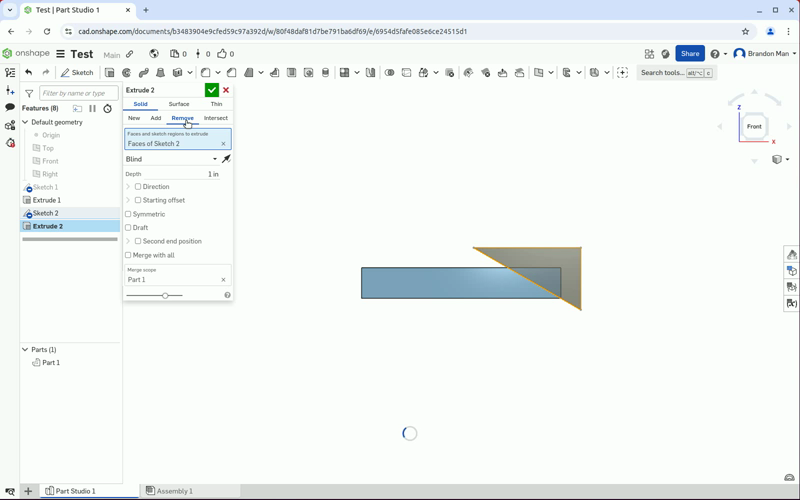
key(tab, 4)
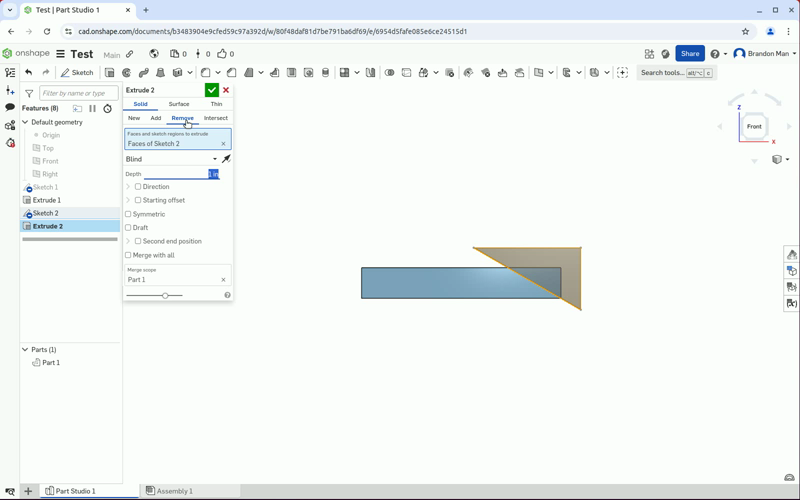
text(-61.14)
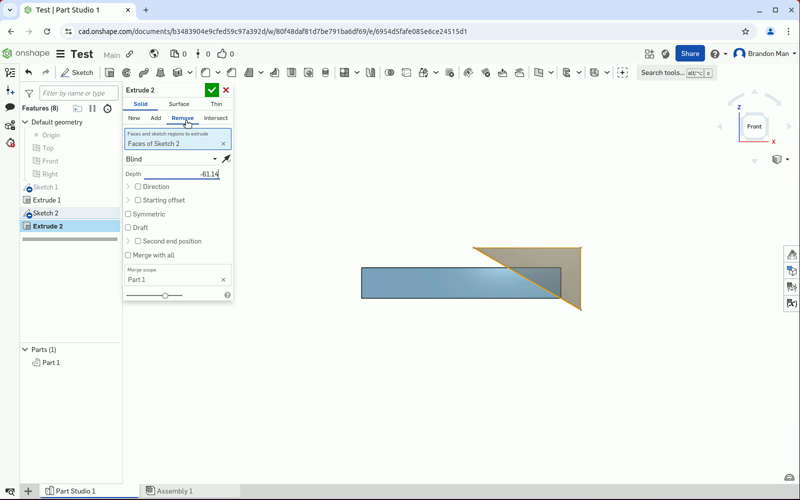
key(tab, 3)
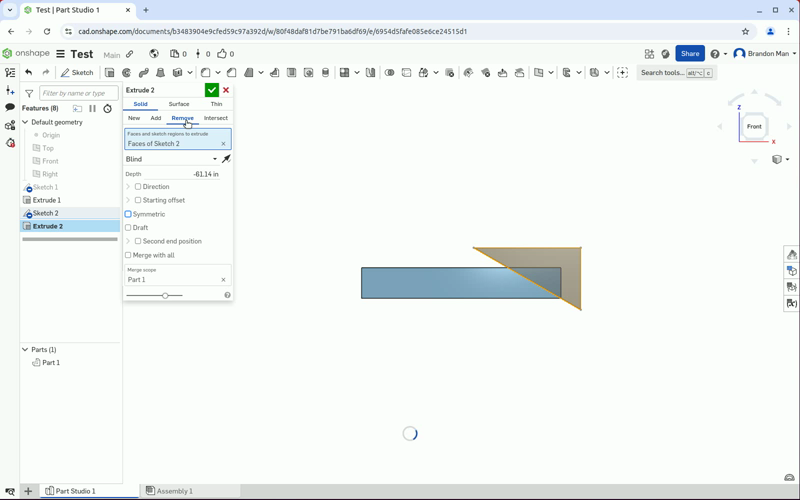
key(space)
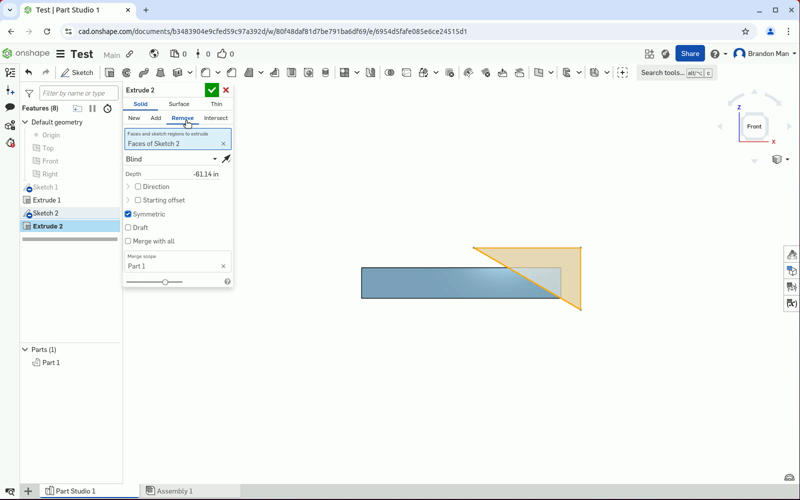
key(tab, 2)
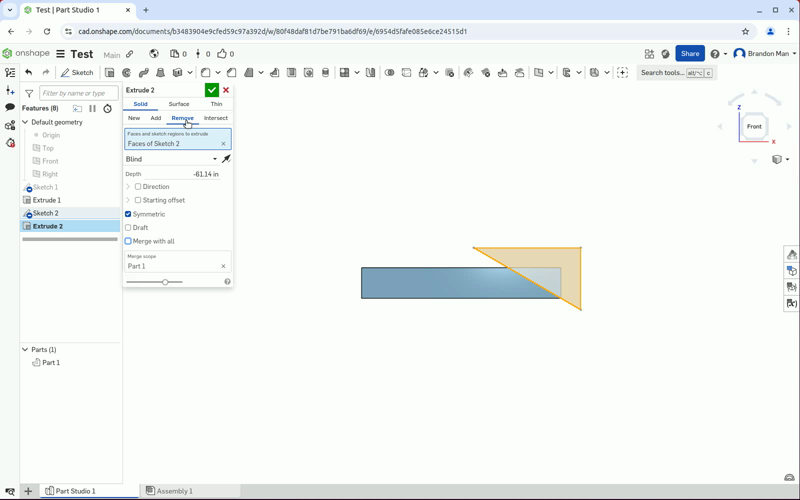
key(space)
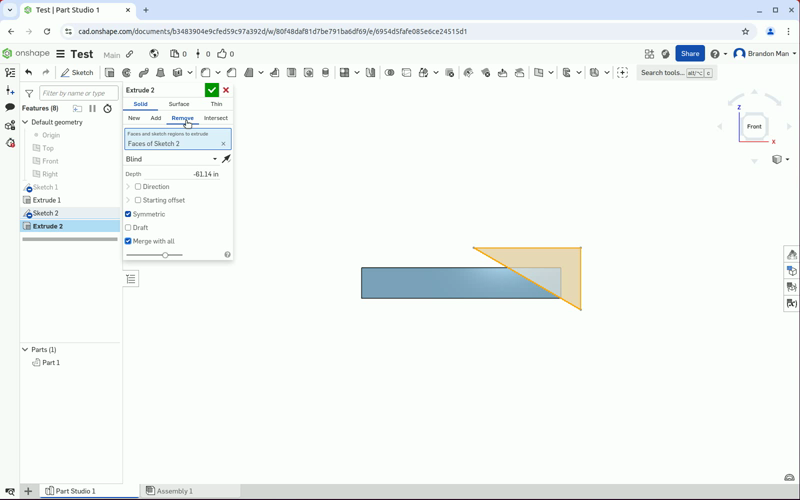
key(enter)
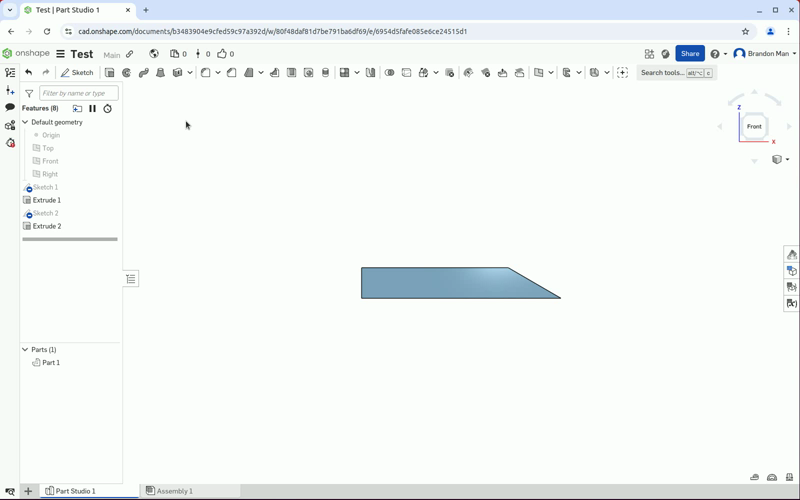
key(shift+h)
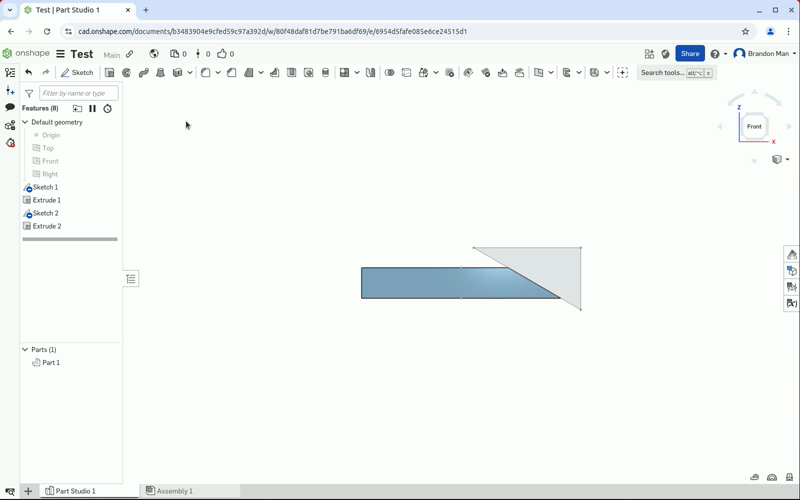
key(shift+h)
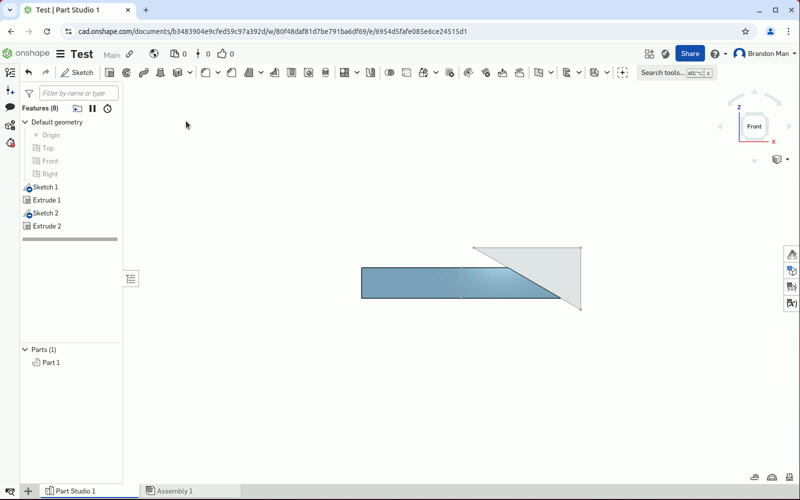
key(shift+7)
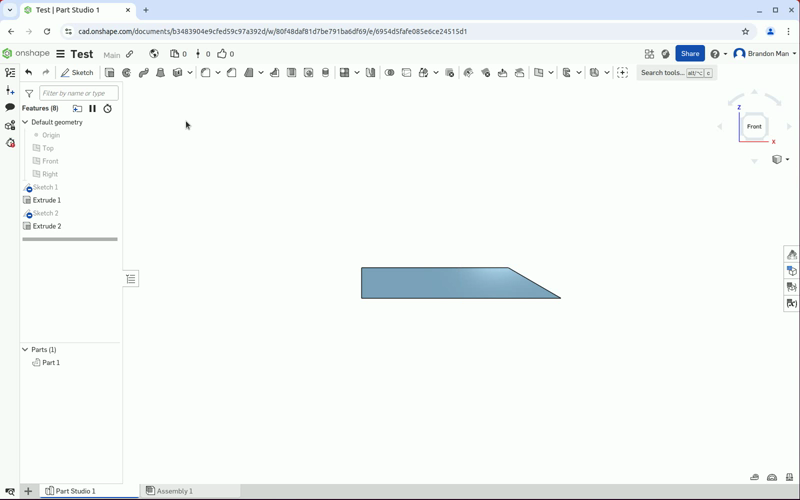
key(left, 2)
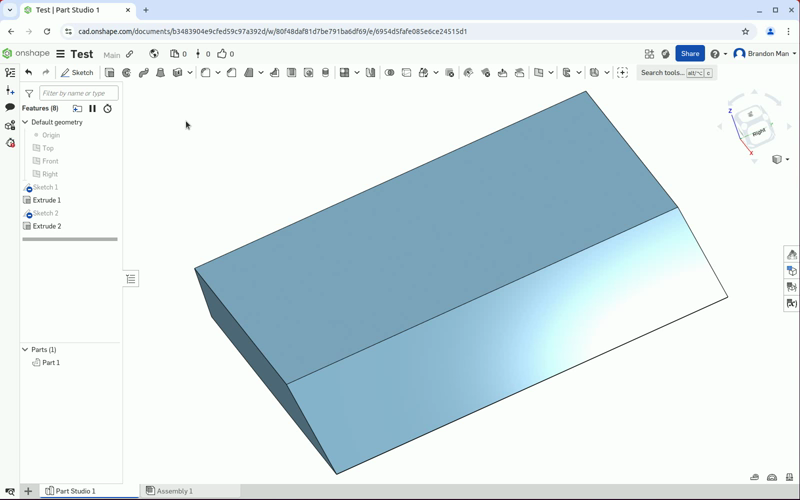
key(down, 2)
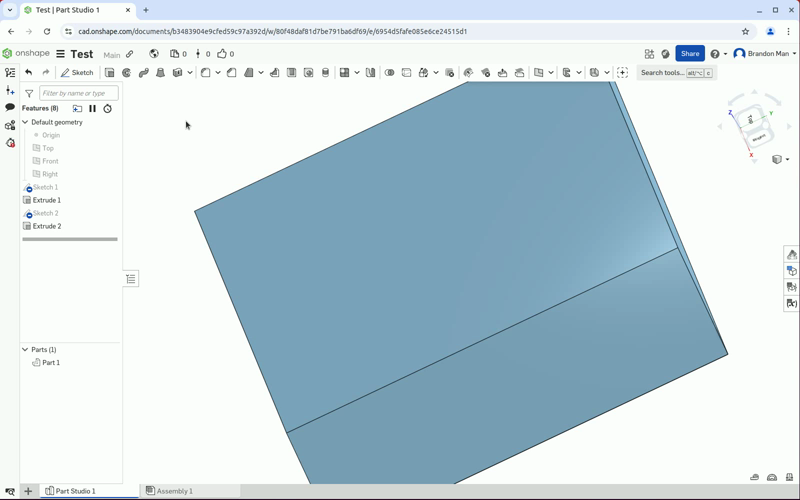
key(up, 2)
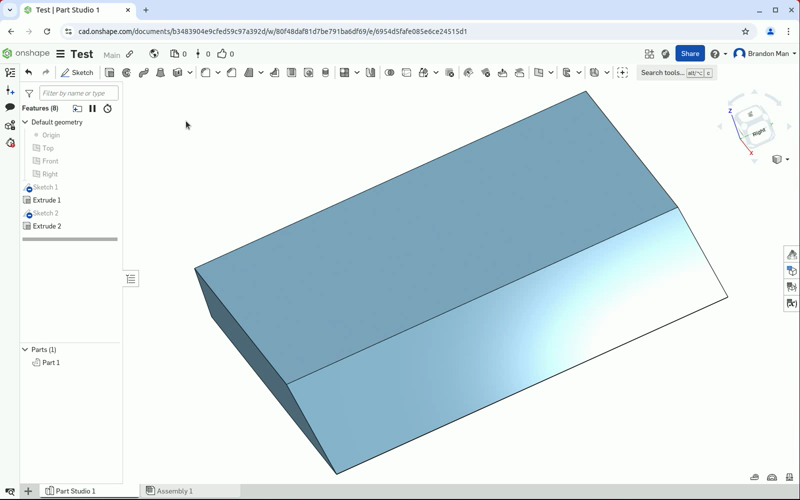
key(right, 2)
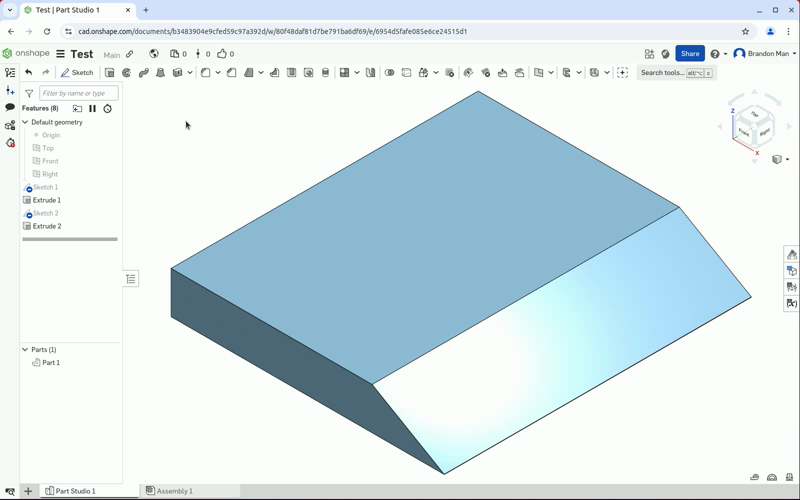
mouse_move(73, 189)
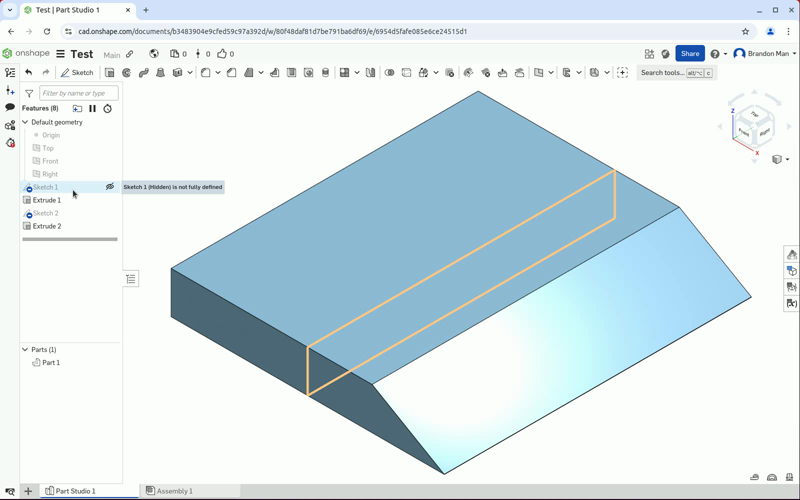
click(73, 189)